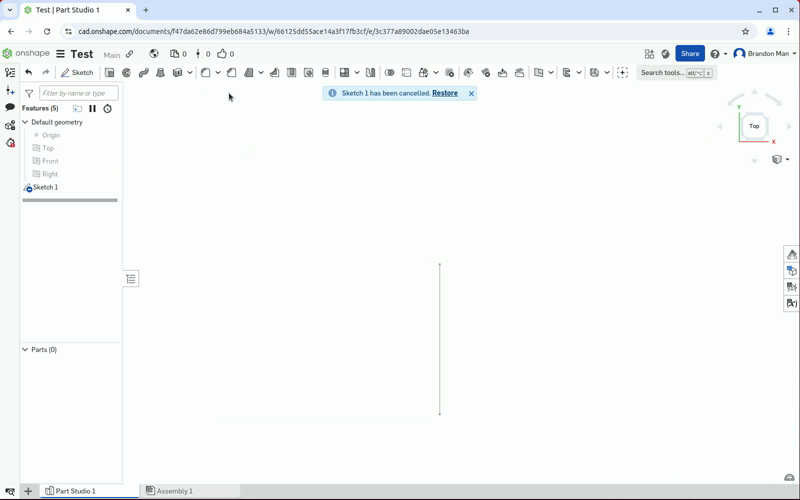
key(shift+h)
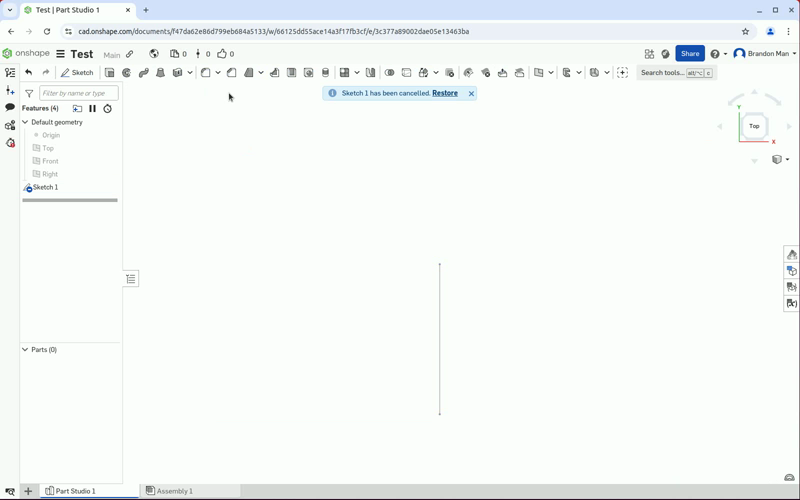
key(shift+s)
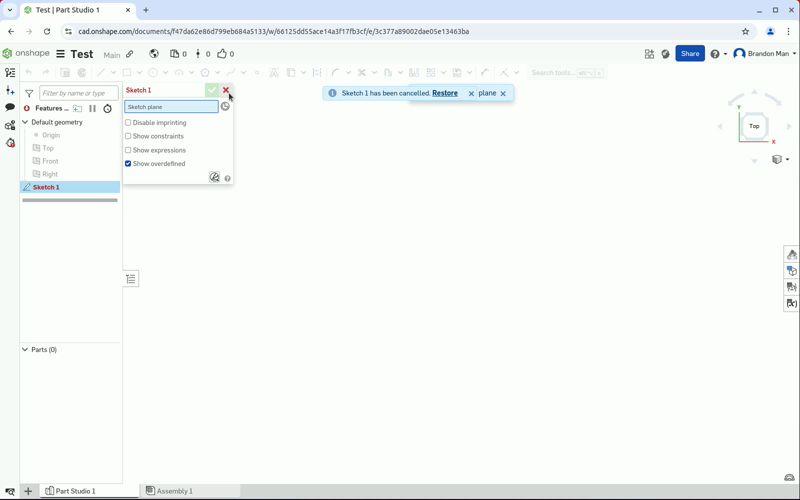
mouse_move(73, 150)
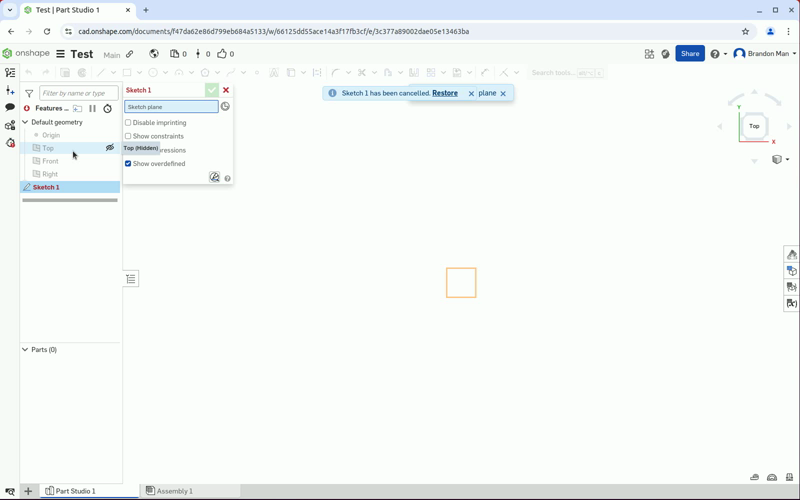
click(73, 150)
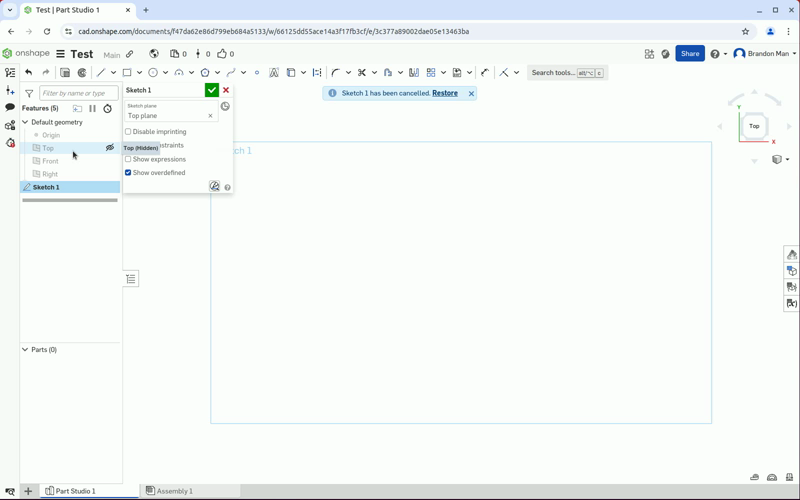
mouse_move(73, 352)
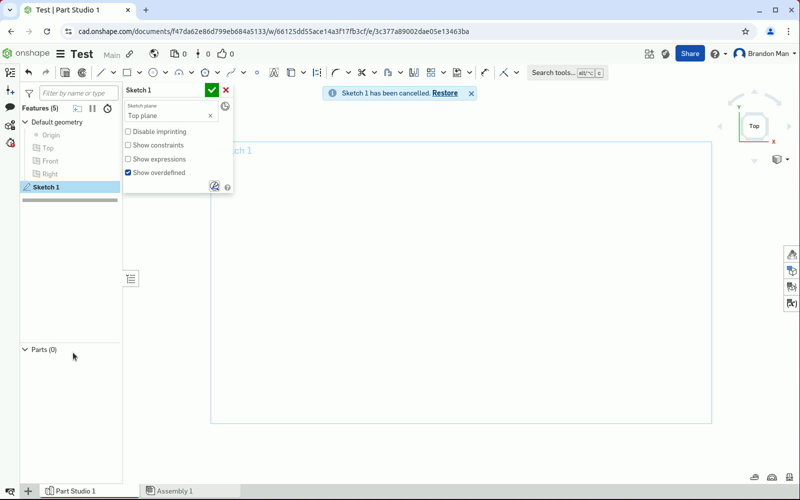
key(y)
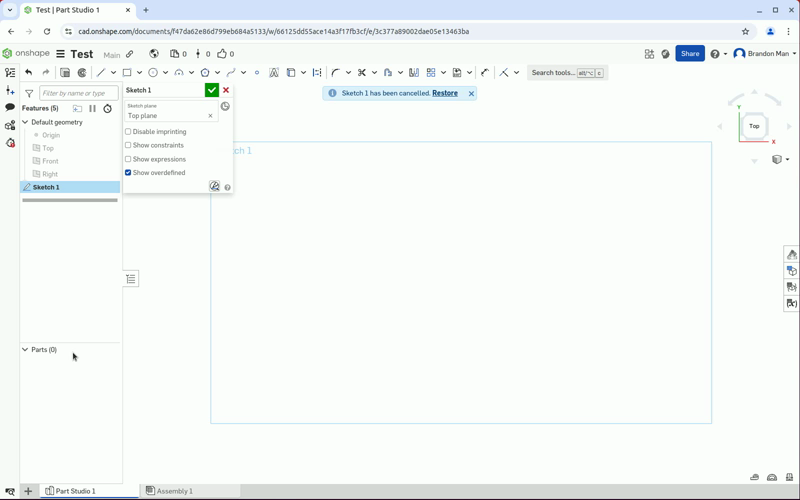
key(c)
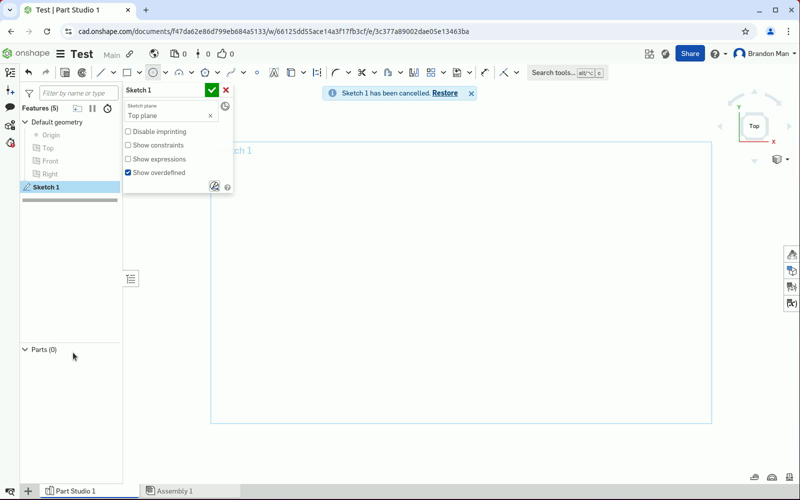
key_down(shift)
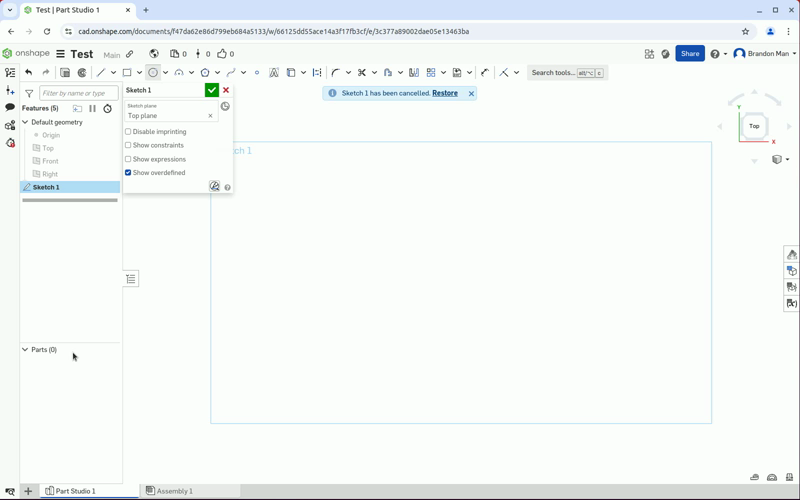
mouse_move(461, 282)
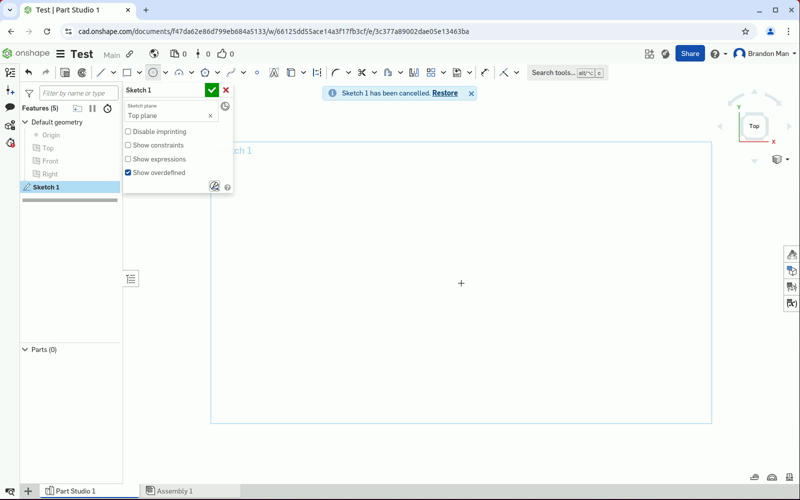
click(461, 282)
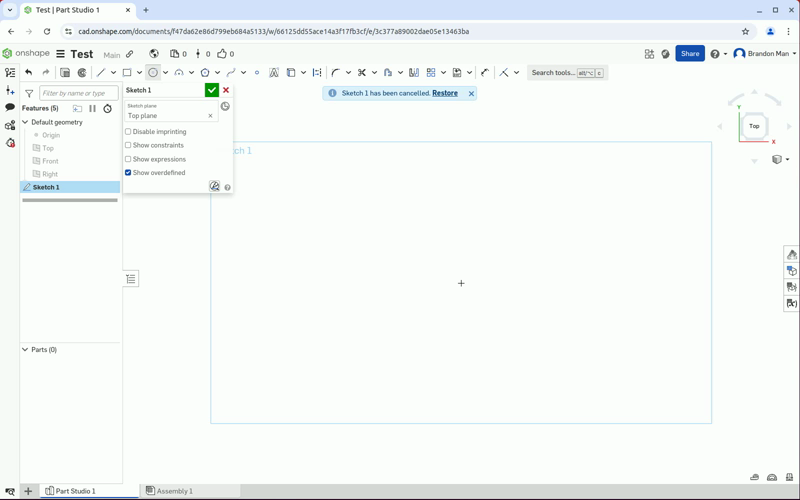
key_up(shift)
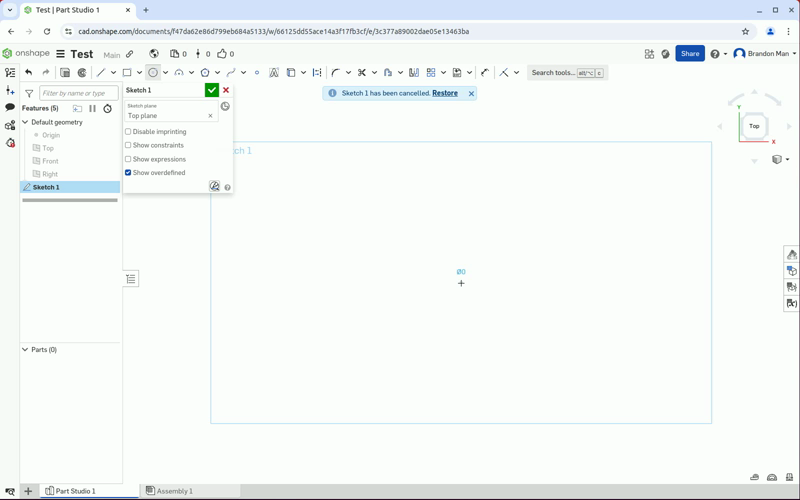
mouse_move(485, 282)
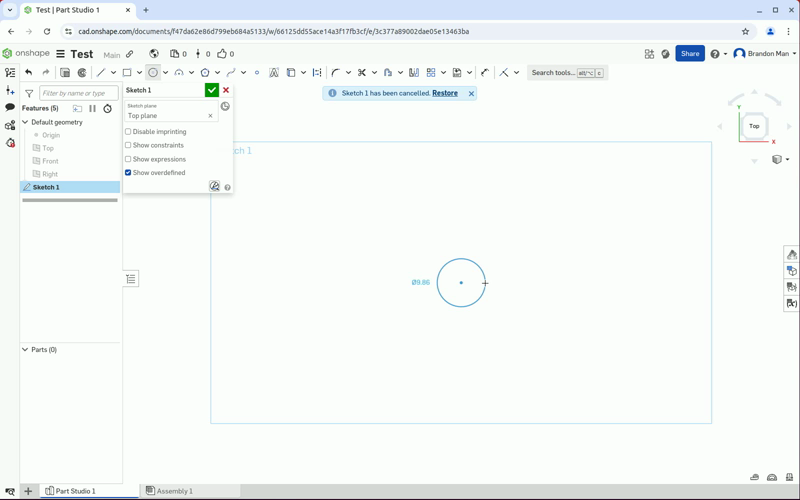
click(485, 282)
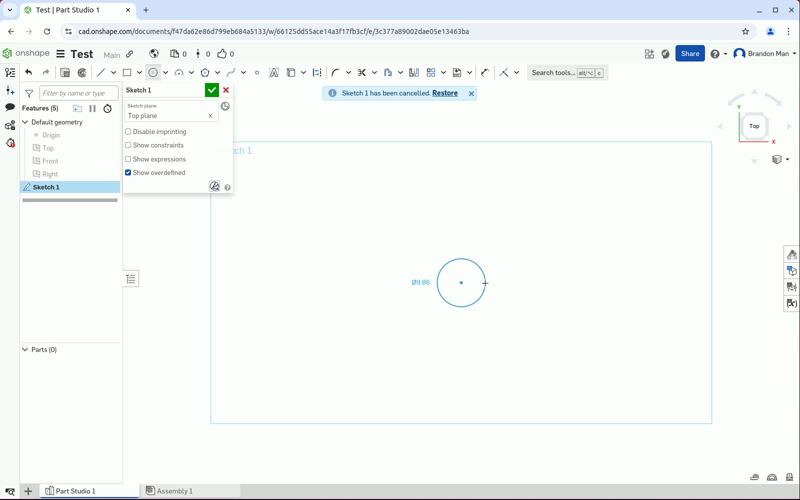
key(esc)
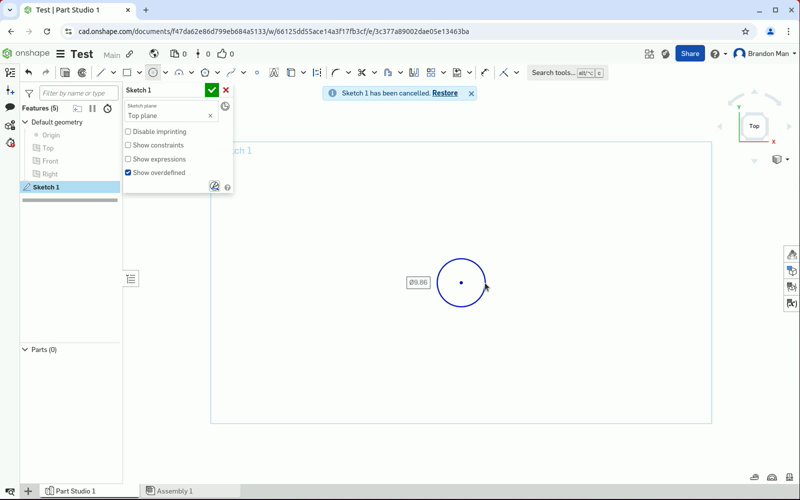
mouse_move(455, 302)
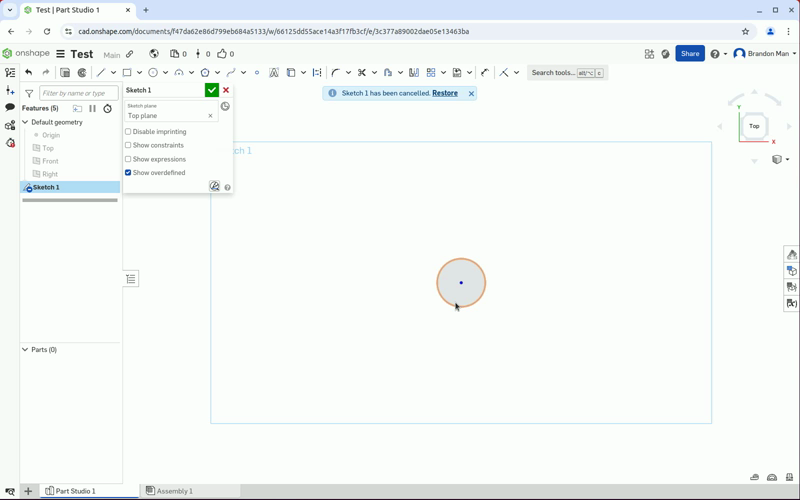
click(455, 302)
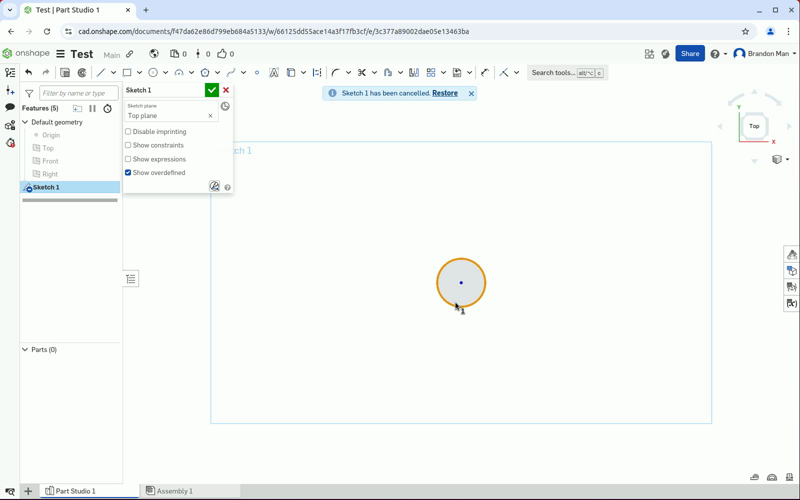
mouse_move(73, 352)
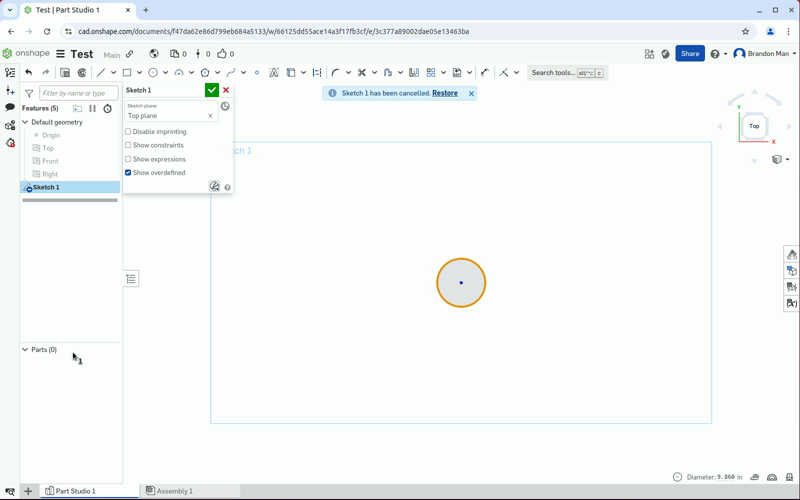
key(shift+y)
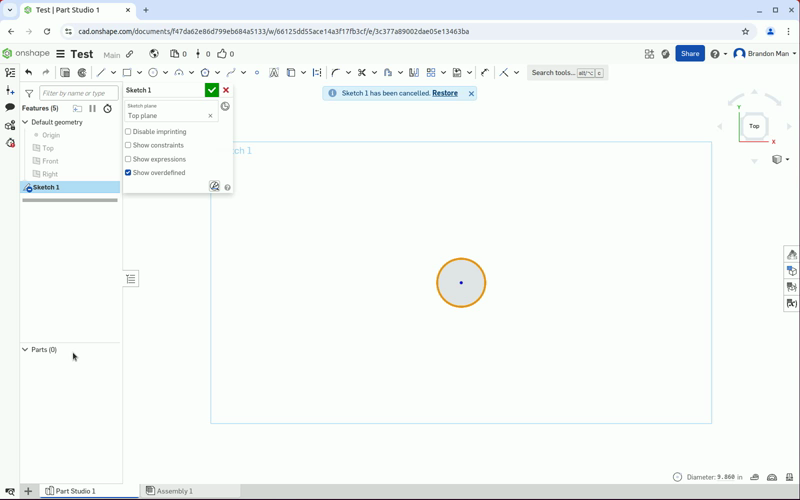
key(shift+e)
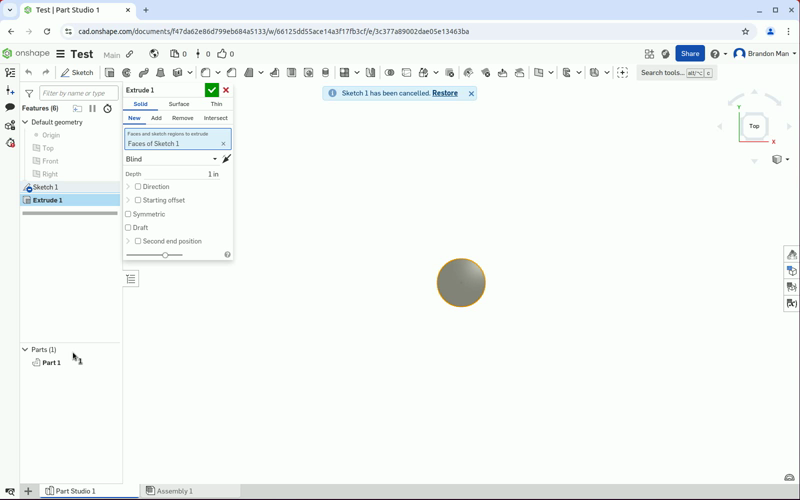
mouse_move(143, 106)
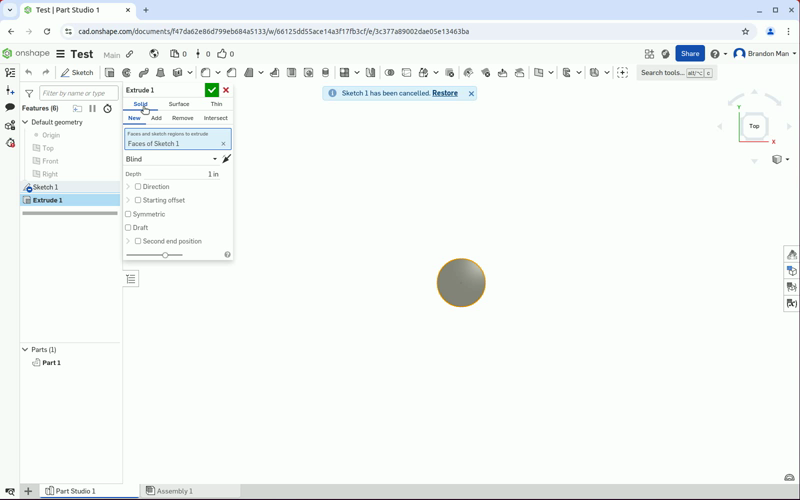
click(143, 106)
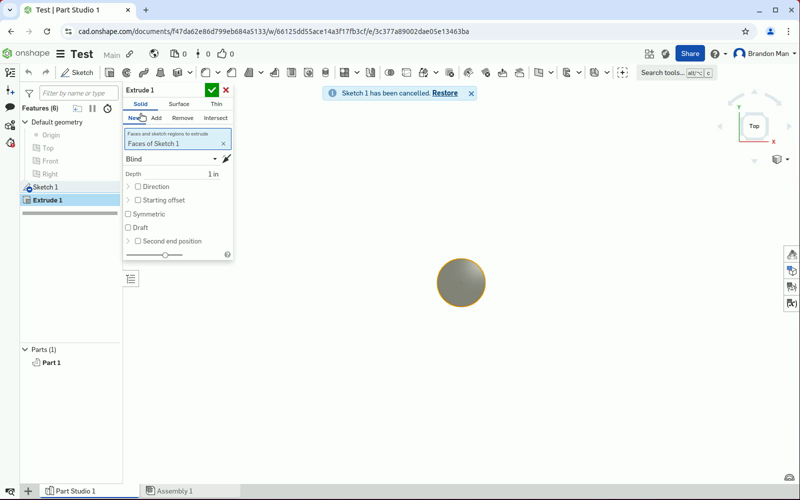
mouse_move(137, 120)
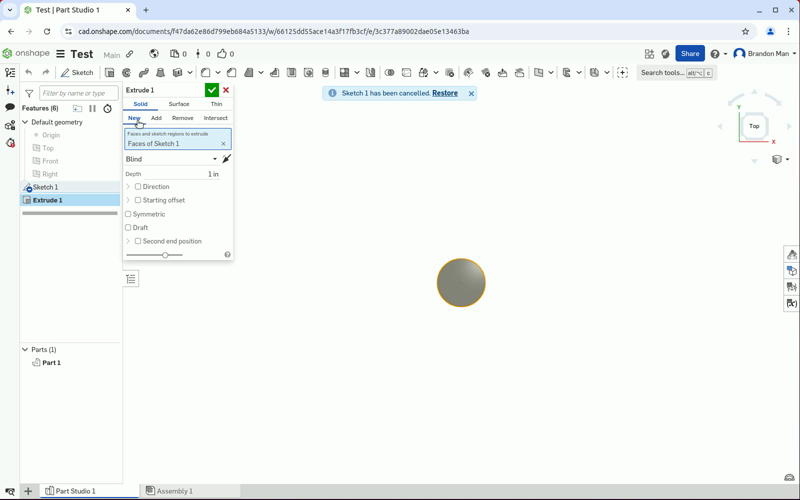
click(137, 120)
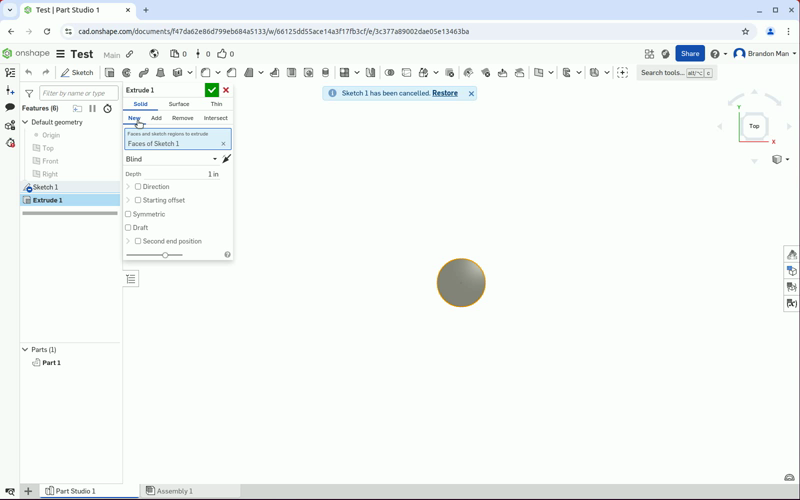
key(tab, 4)
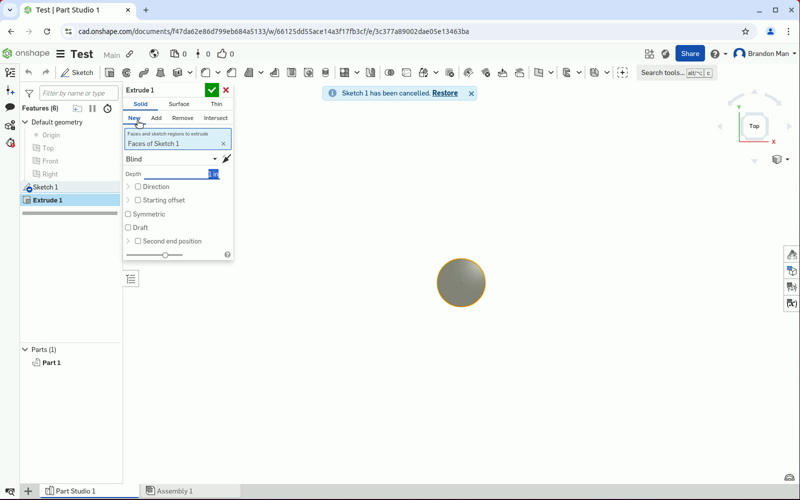
text(23.108)
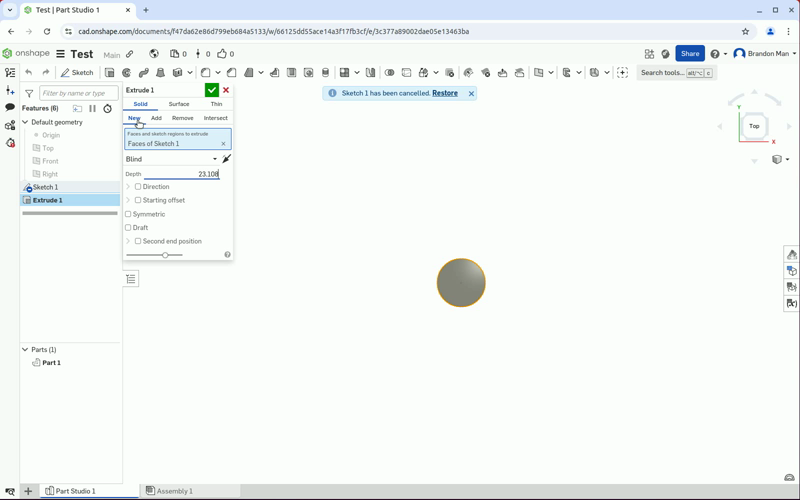
key(enter)
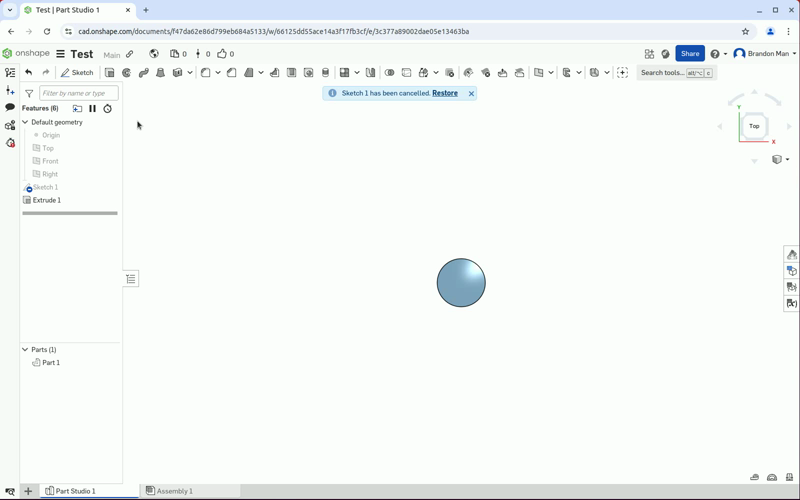
key(shift+h)
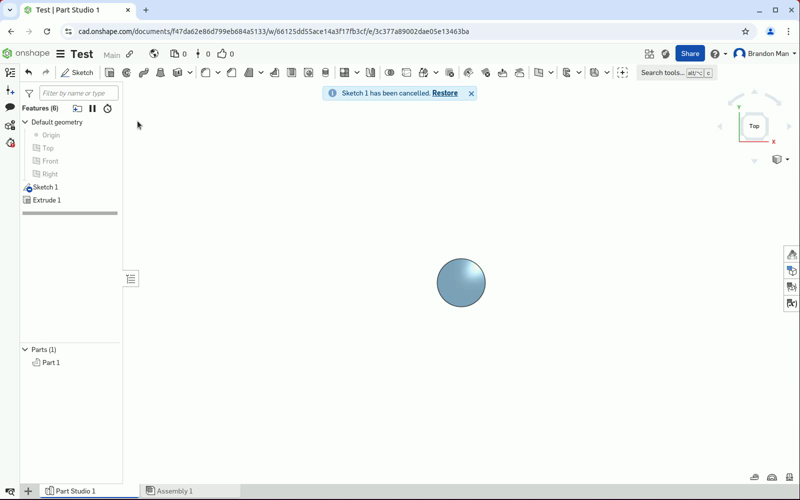
key(shift+h)
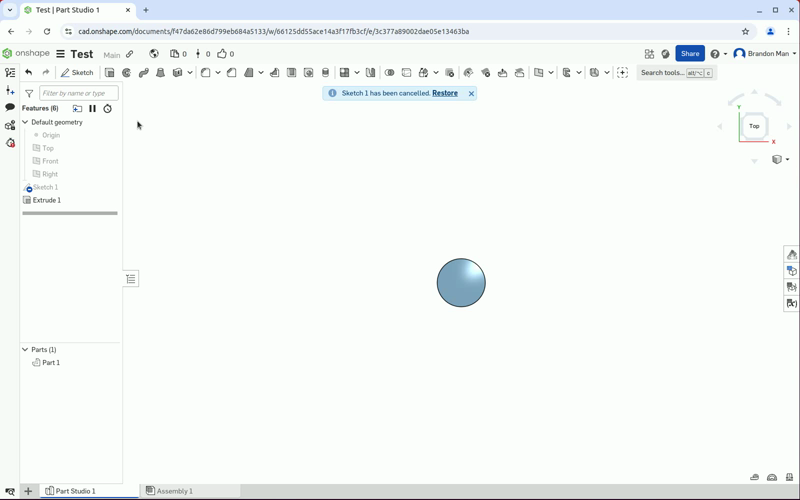
mouse_move(73, 189)
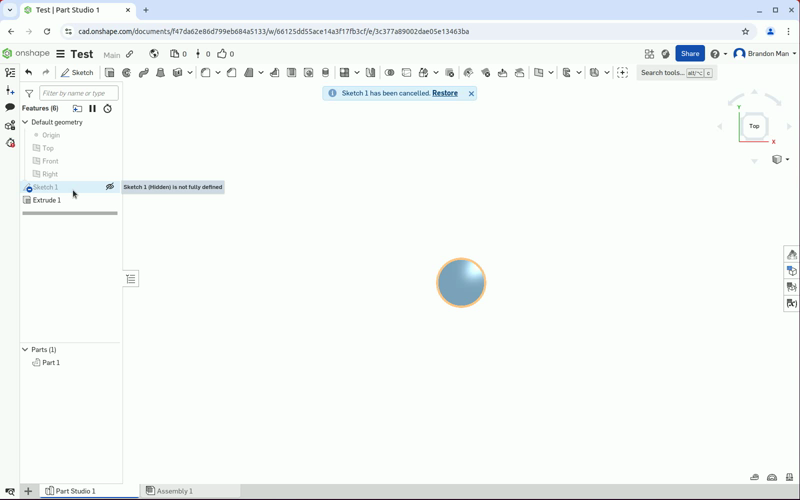
click(73, 189)
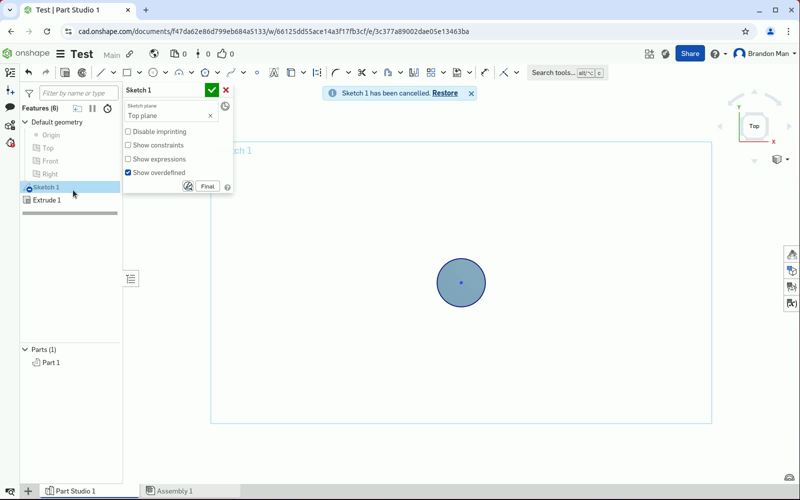
mouse_move(229, 92)
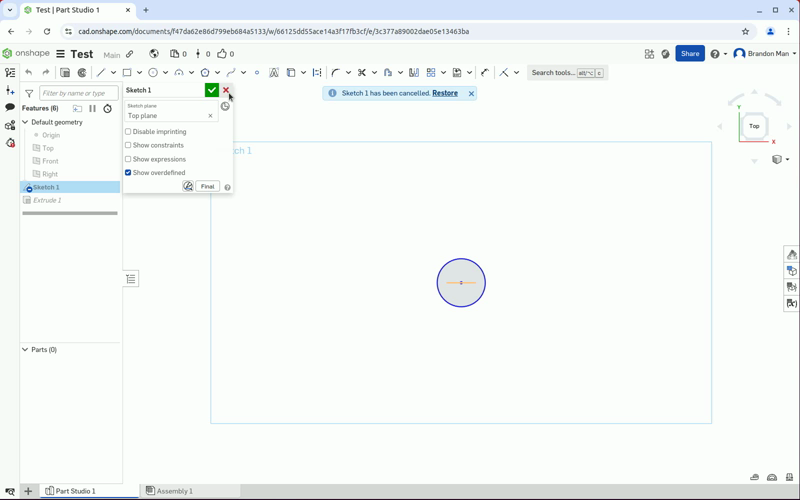
click(229, 92)
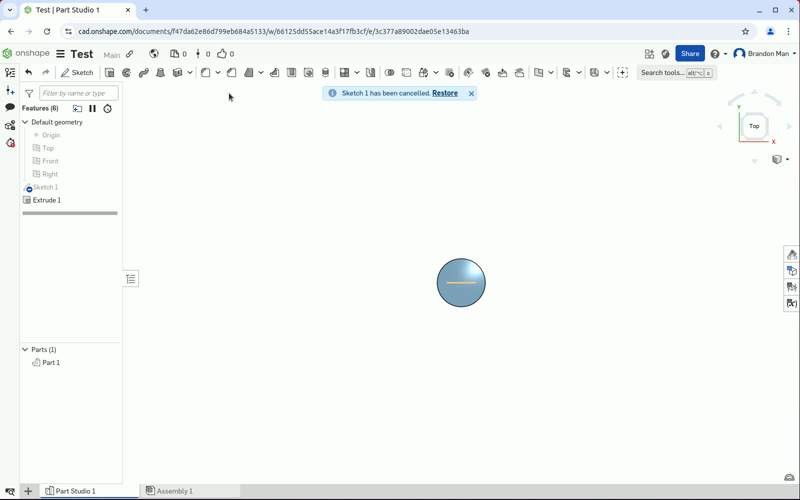
mouse_move(541, 75)
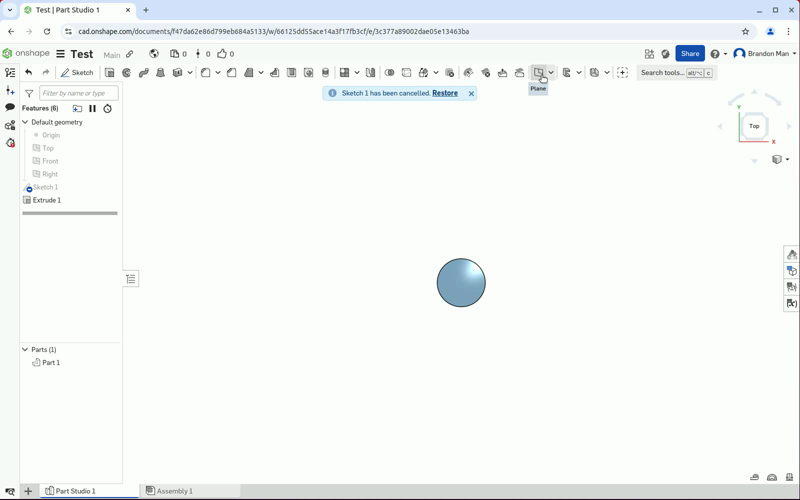
click(541, 75)
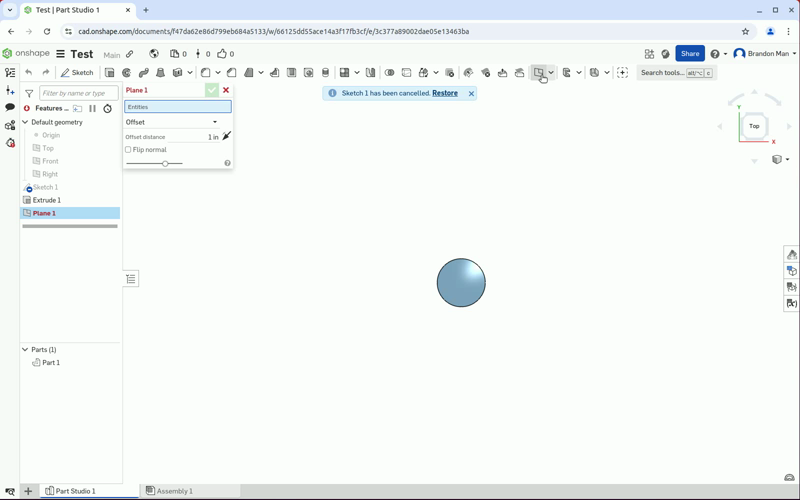
mouse_move(73, 150)
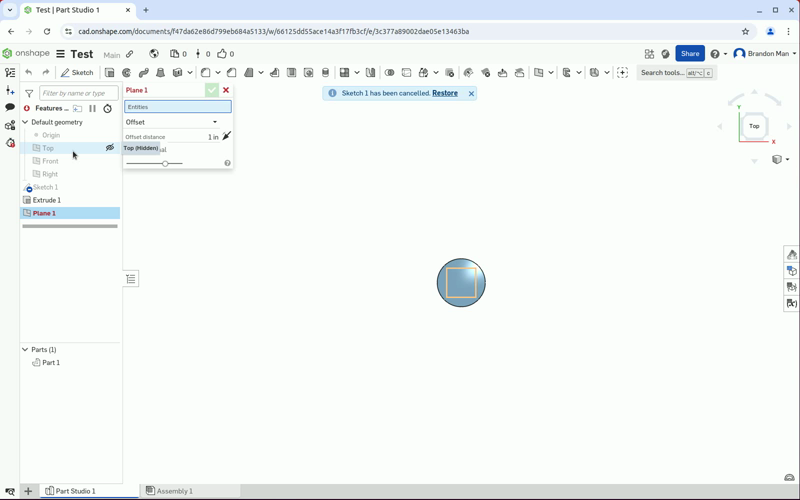
click(73, 150)
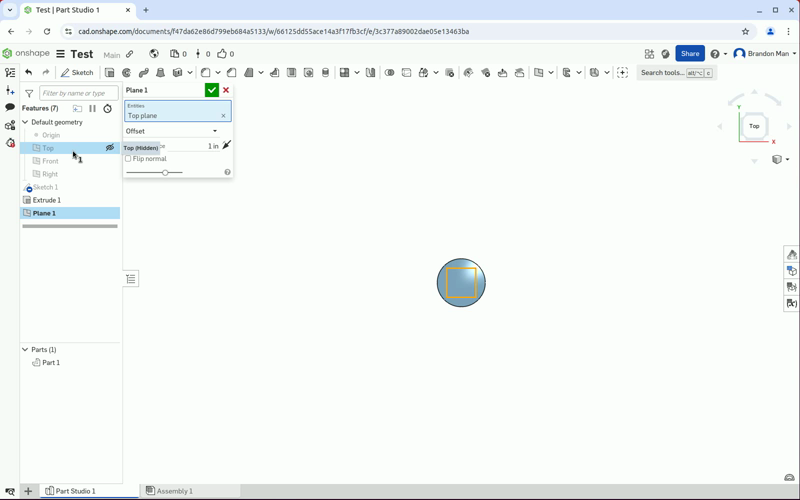
key(tab, 2)
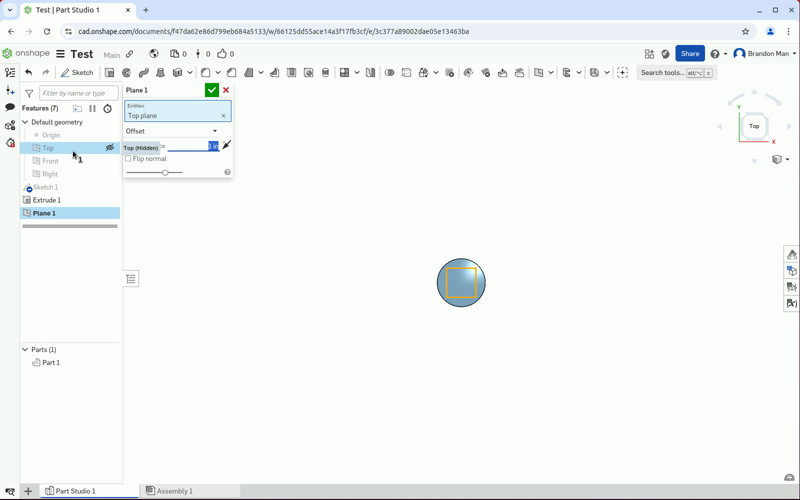
text(23.108)
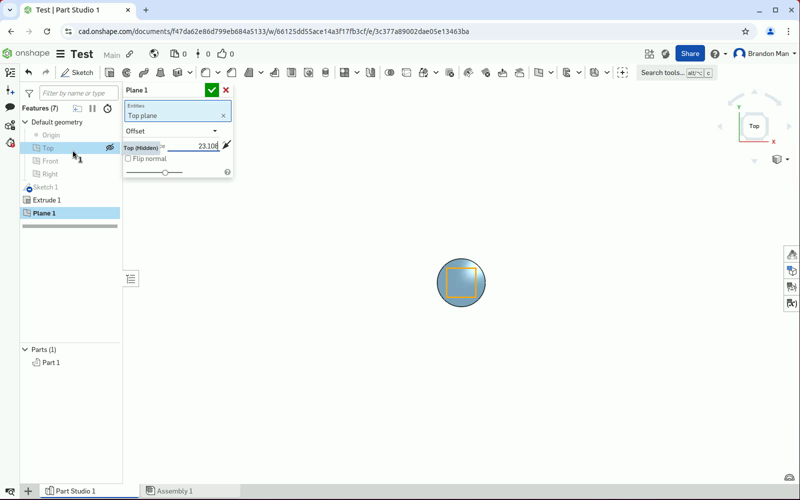
key(enter, 2)
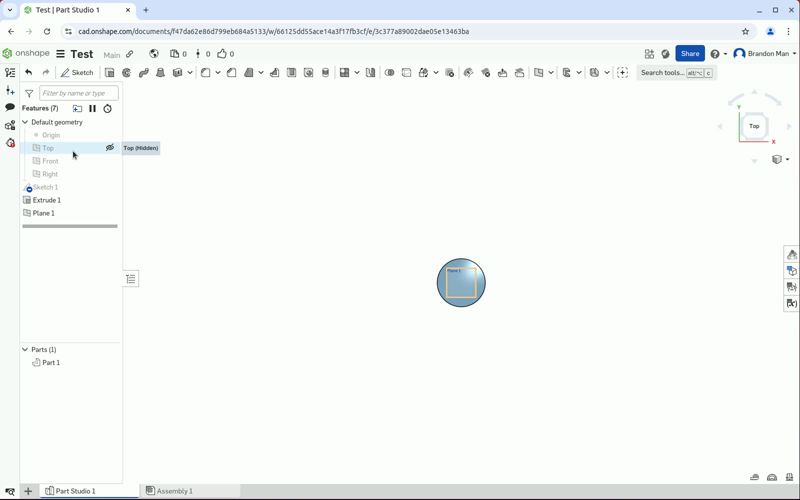
key(shift+s)
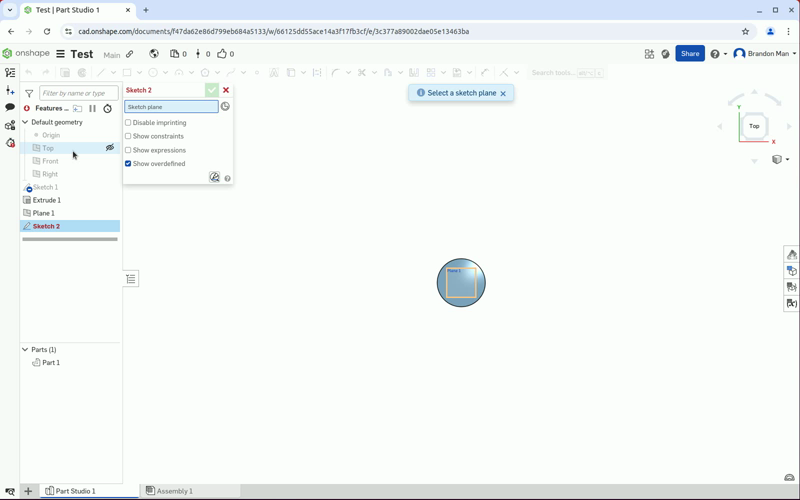
mouse_move(73, 215)
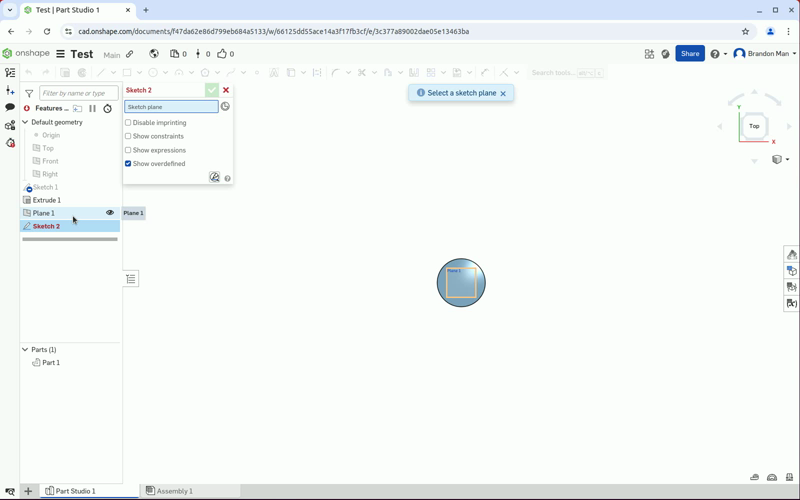
click(73, 215)
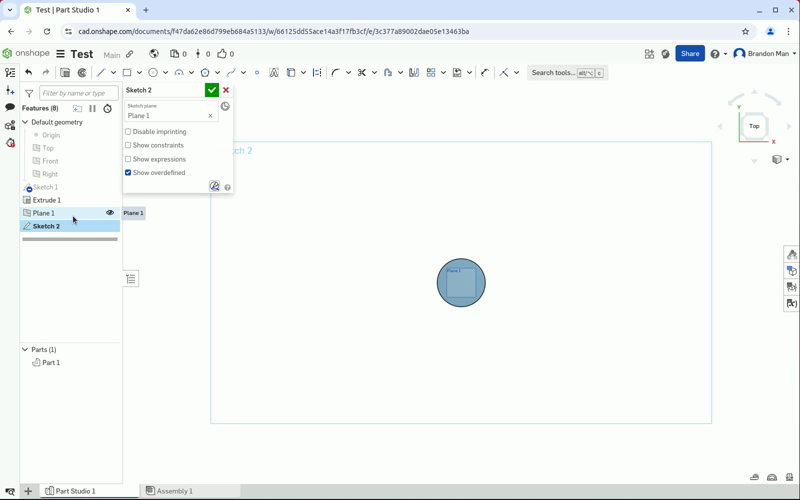
mouse_move(73, 352)
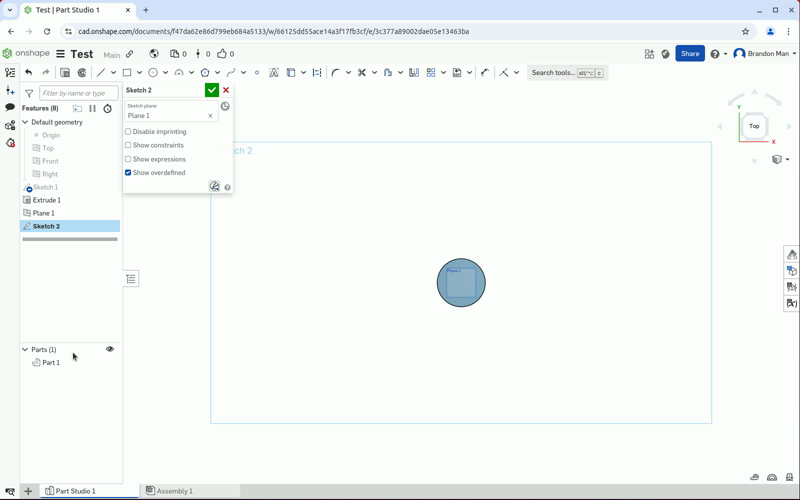
key(y)
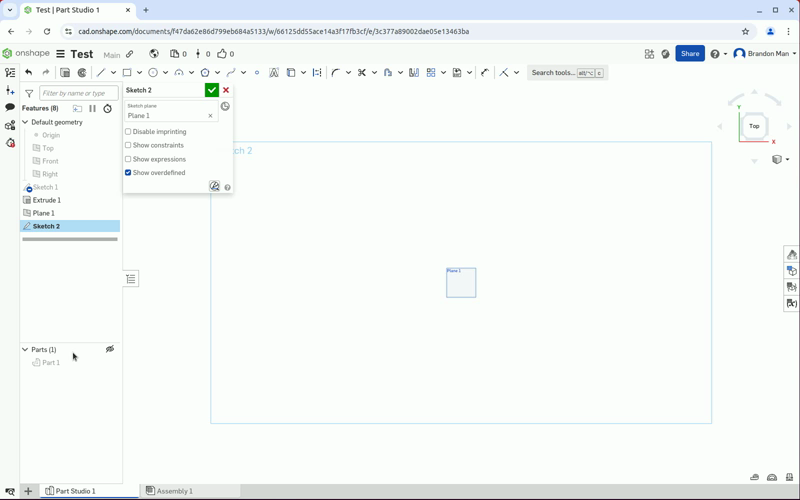
key(c)
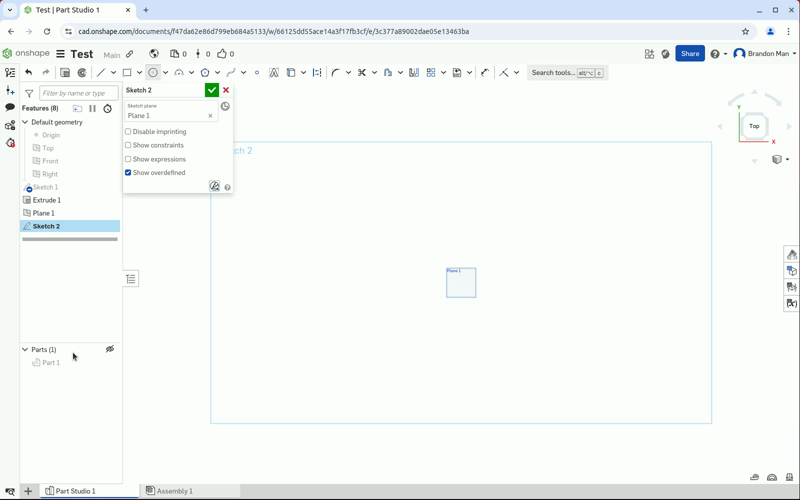
key_down(shift)
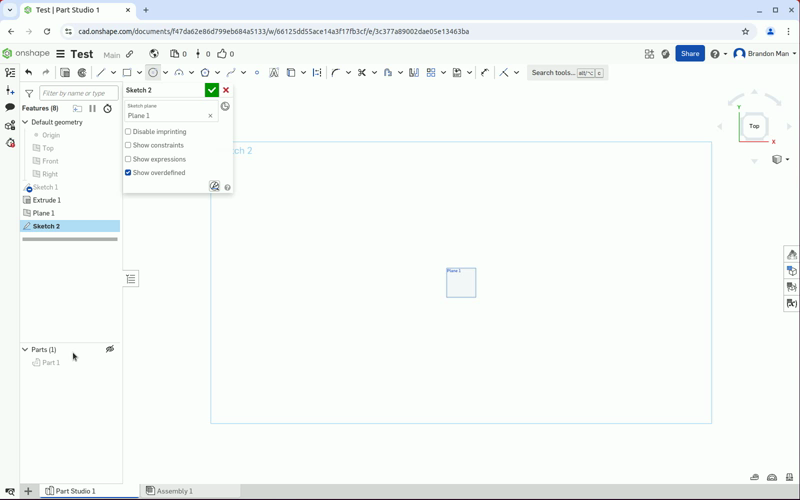
mouse_move(461, 282)
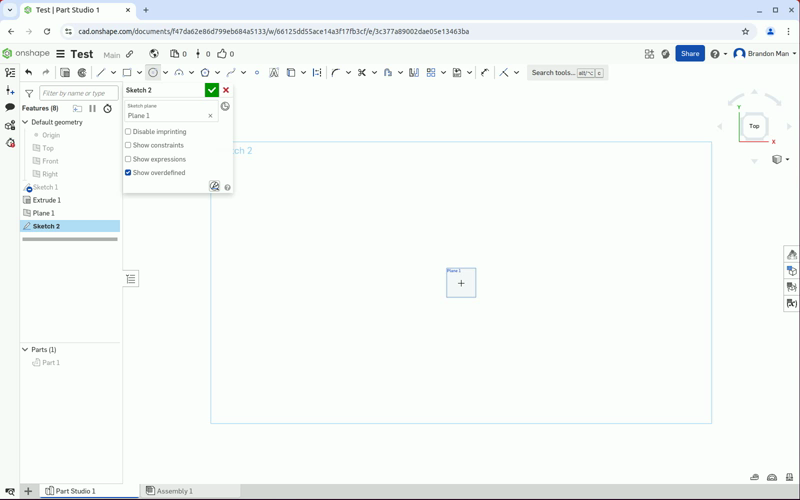
click(461, 282)
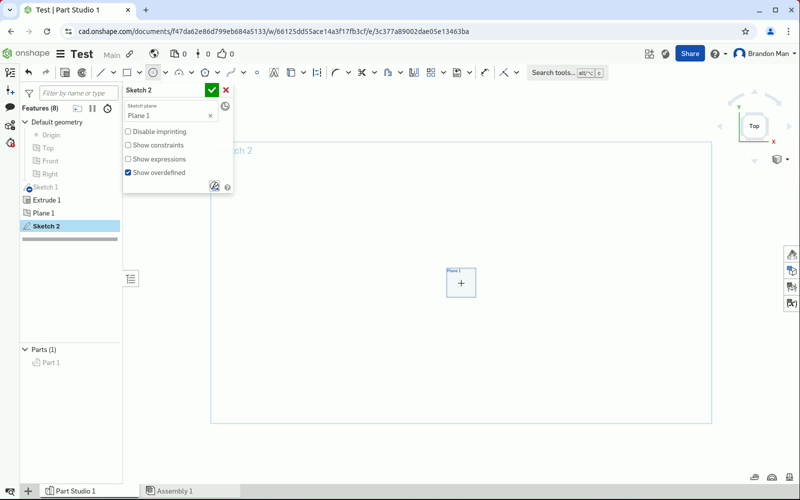
key_up(shift)
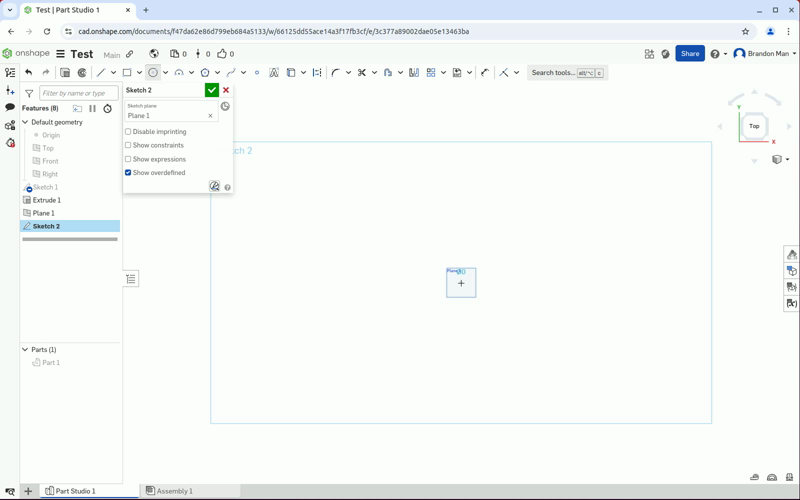
mouse_move(474, 282)
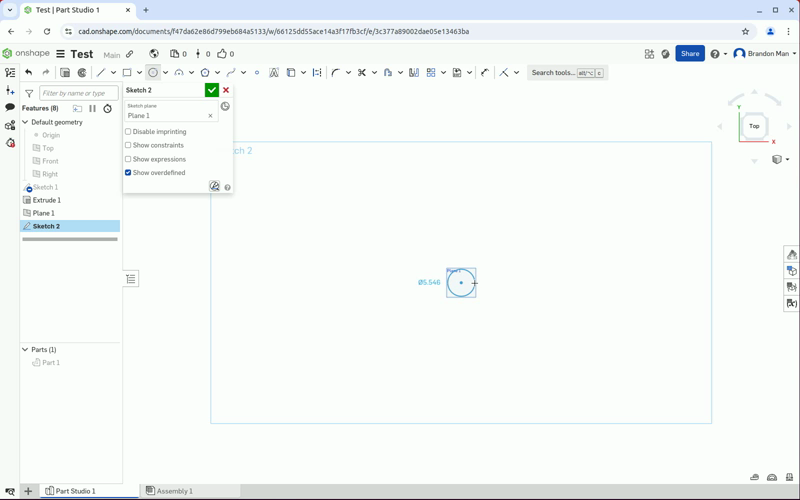
click(474, 282)
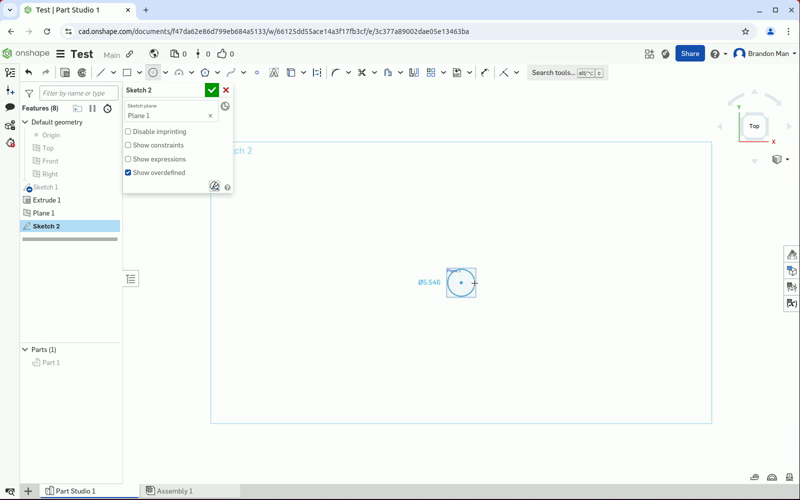
key(esc)
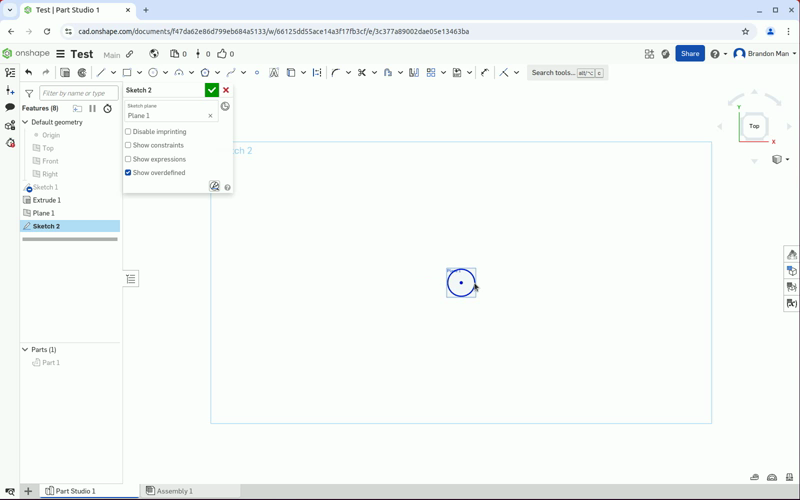
mouse_move(471, 277)
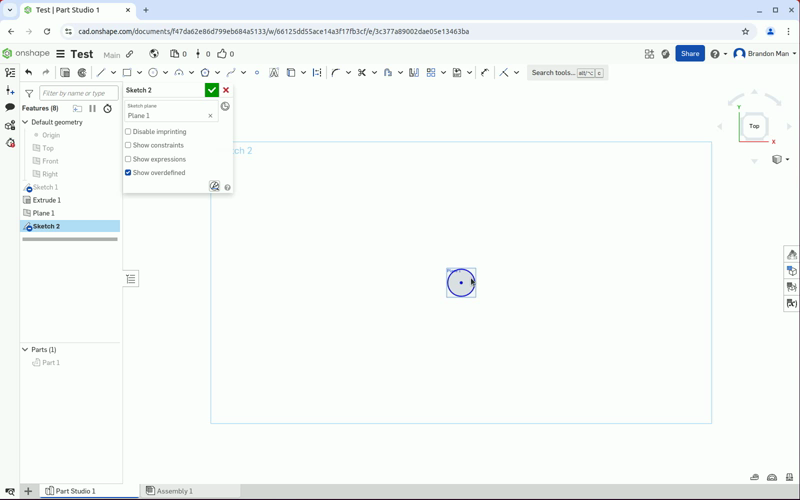
scroll(6)
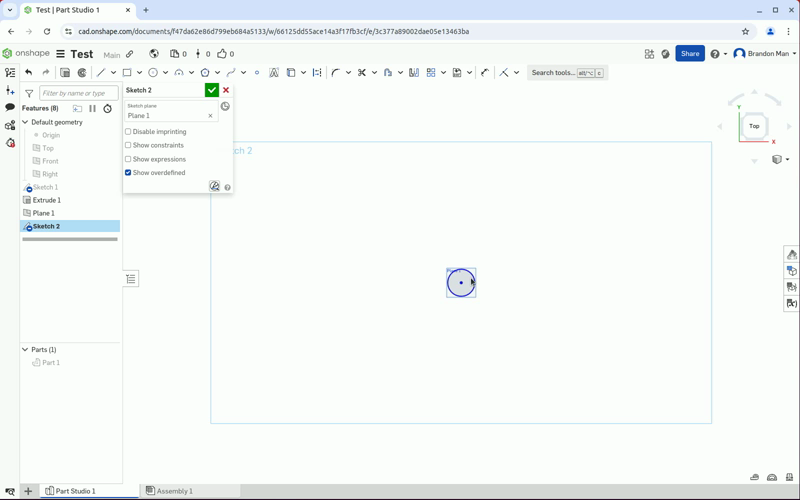
scroll(6)
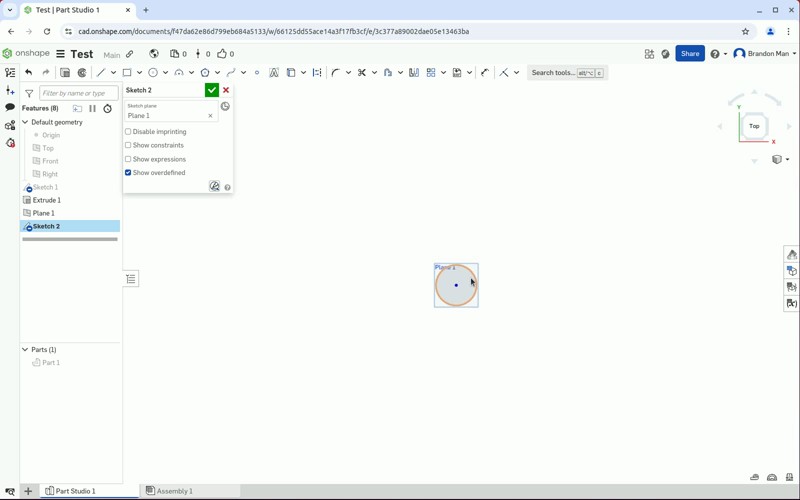
scroll(6)
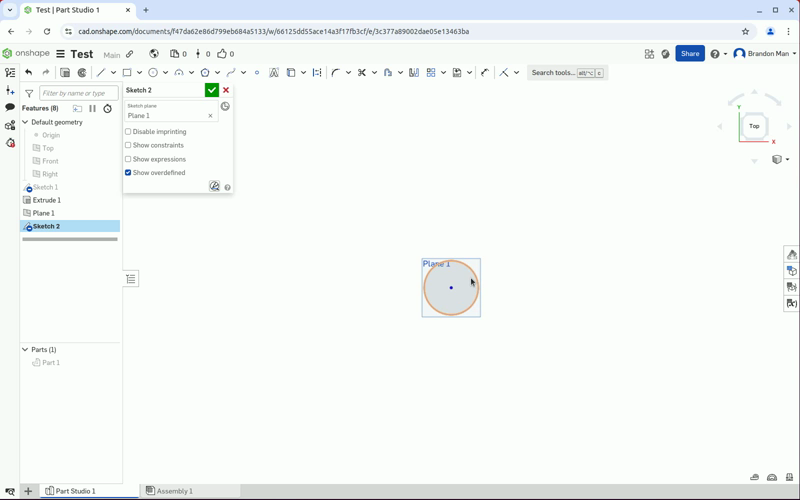
scroll(6)
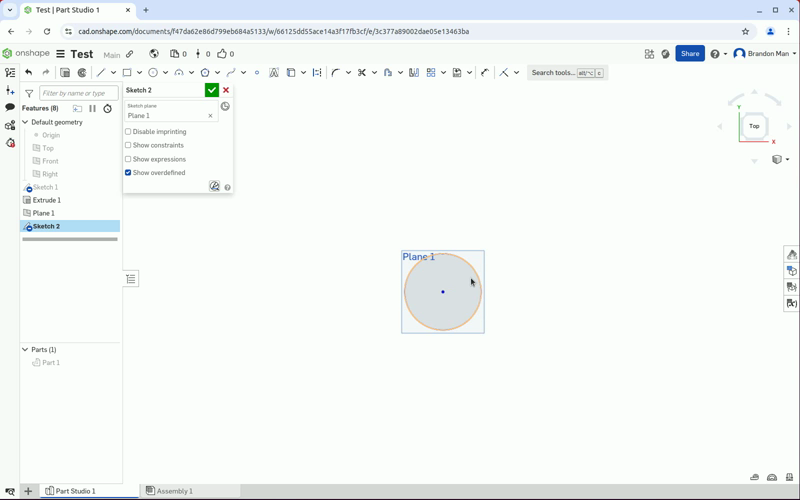
scroll(6)
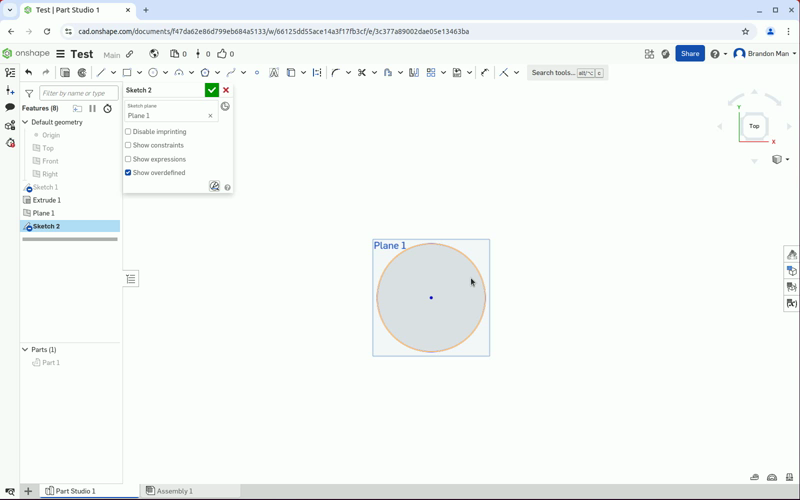
scroll(6)
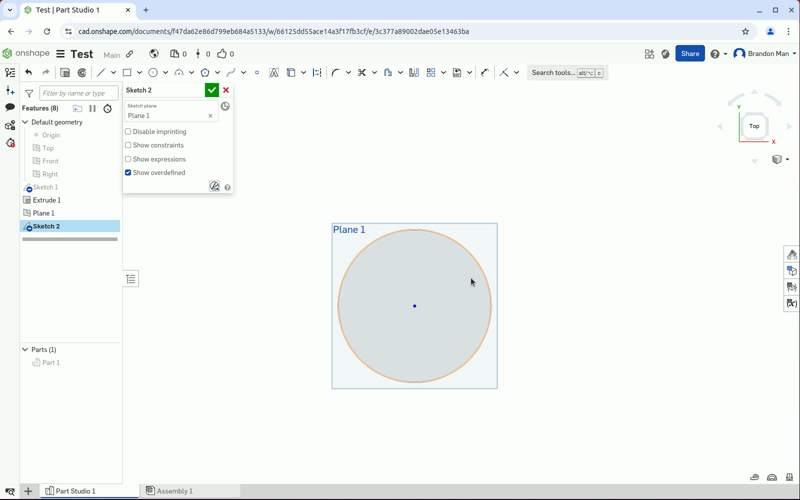
scroll(6)
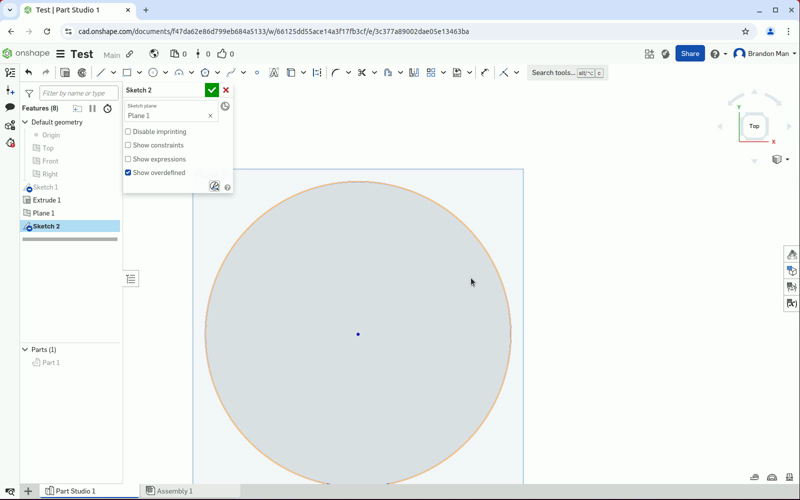
click(471, 277)
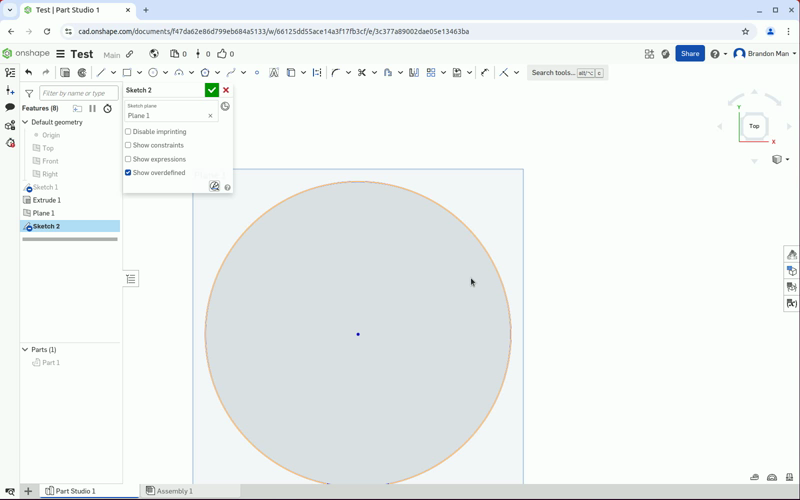
scroll(-6)
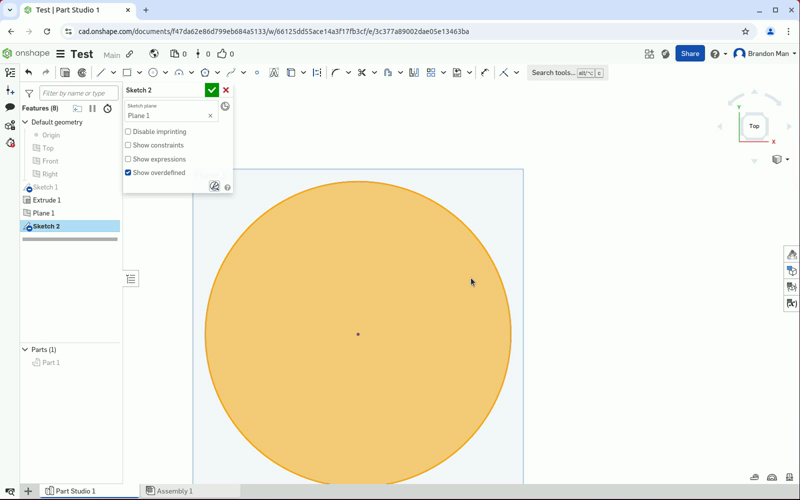
scroll(-6)
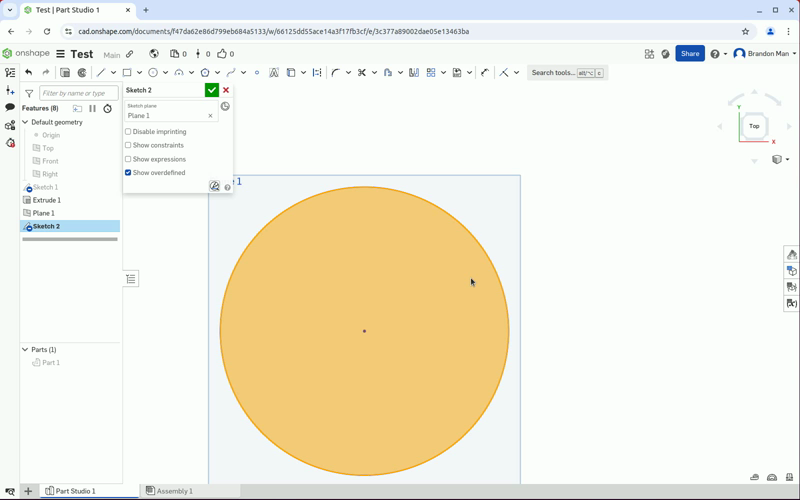
scroll(-6)
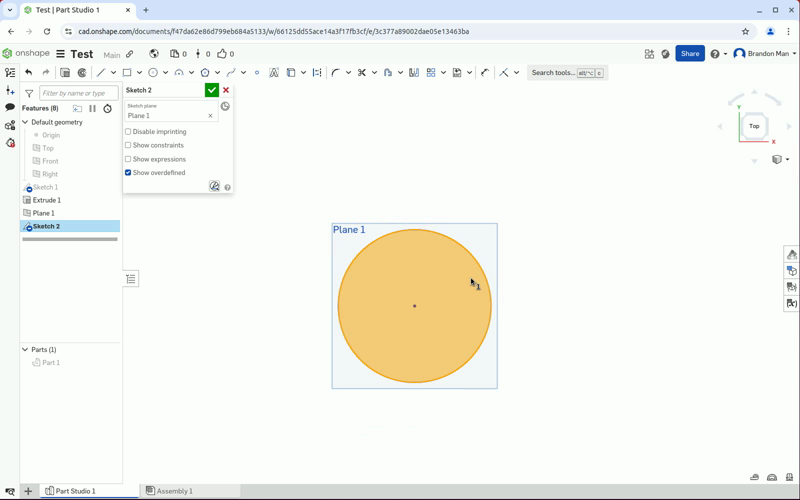
scroll(-6)
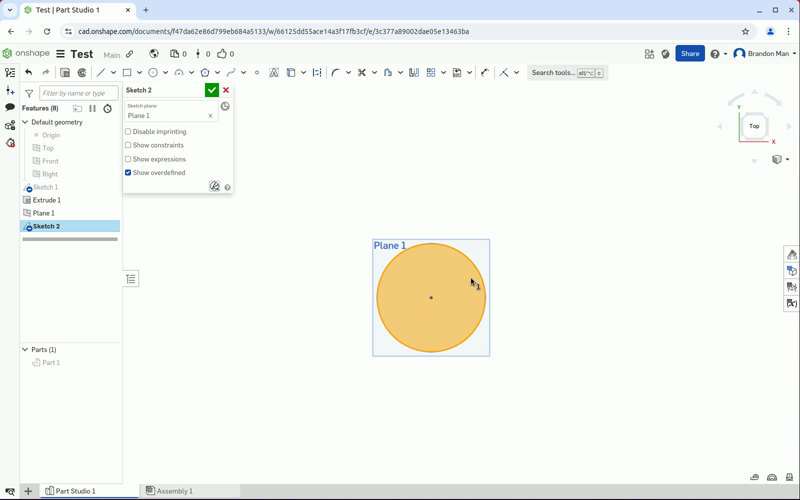
scroll(-6)
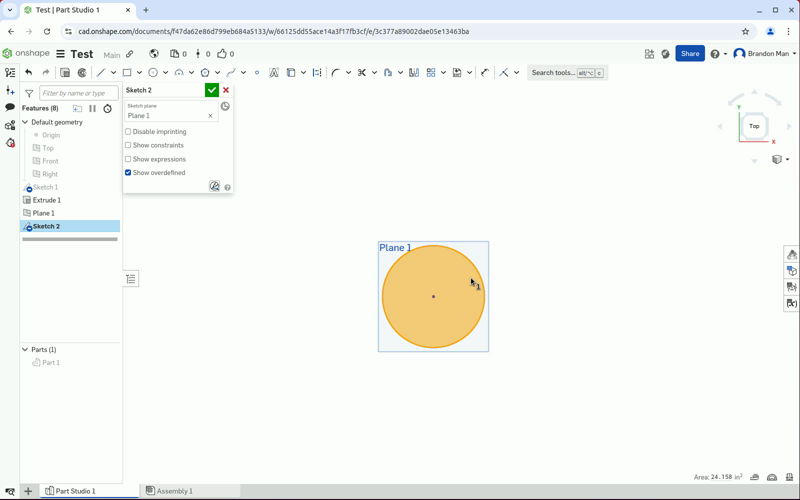
scroll(-6)
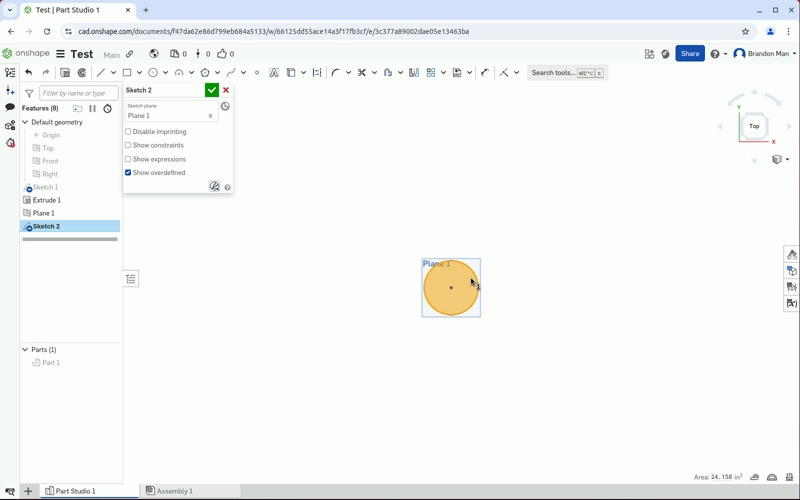
scroll(-6)
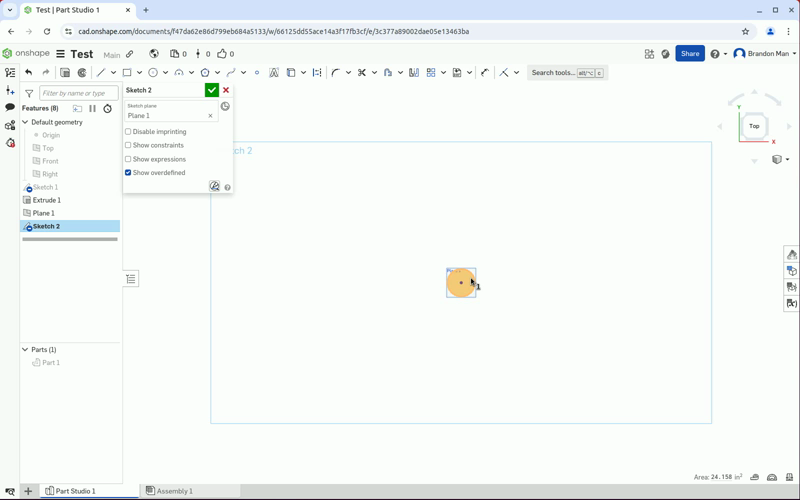
mouse_move(73, 352)
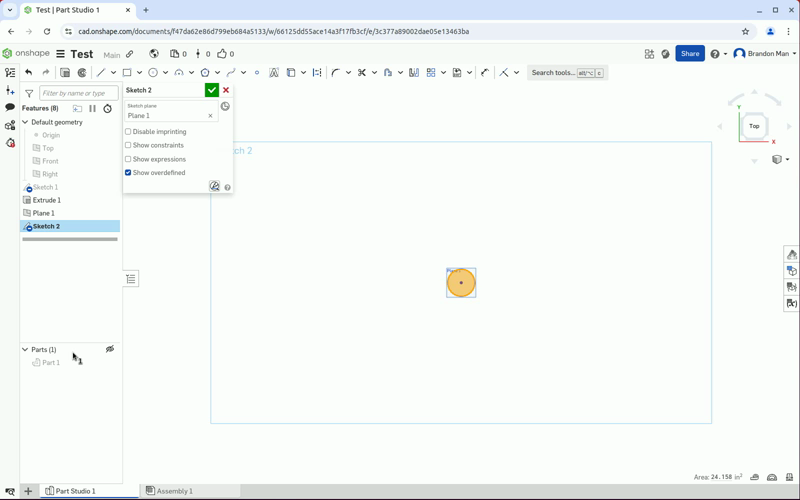
key(shift+y)
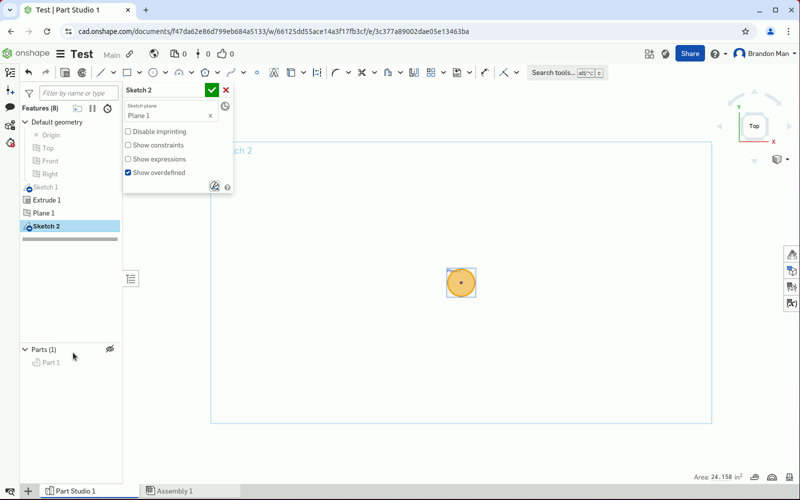
key(shift+e)
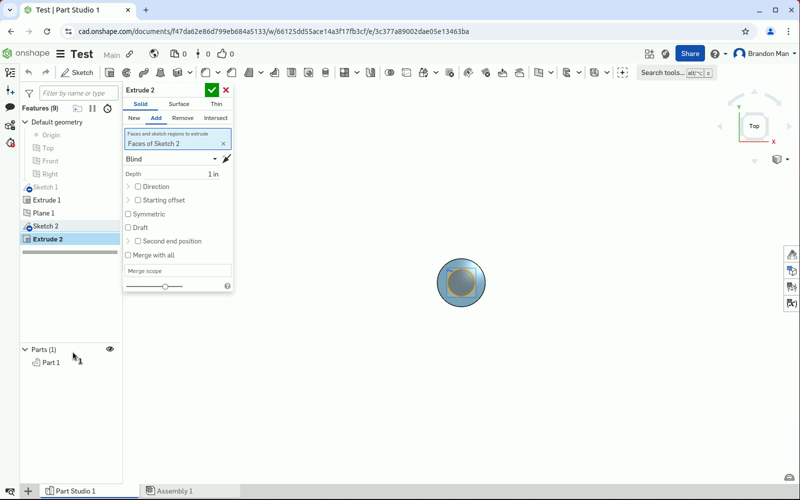
mouse_move(143, 106)
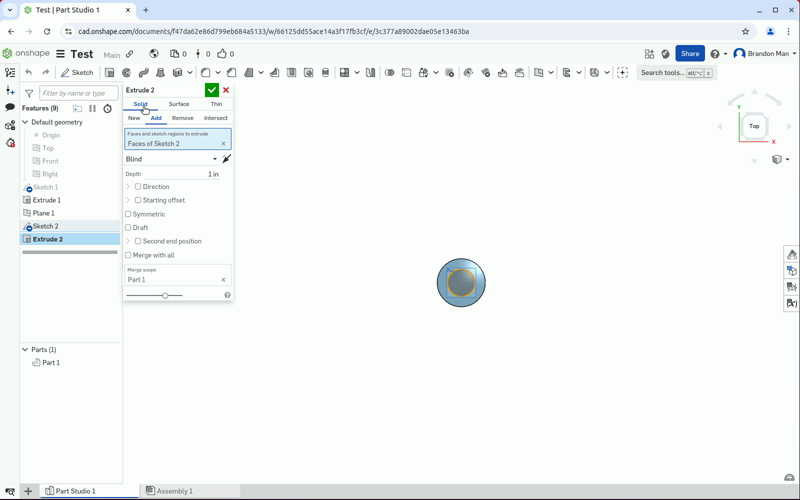
click(143, 106)
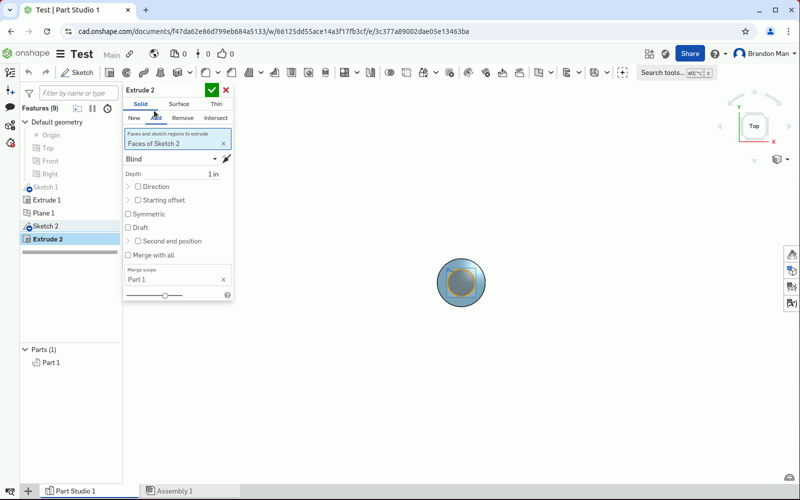
mouse_move(186, 120)
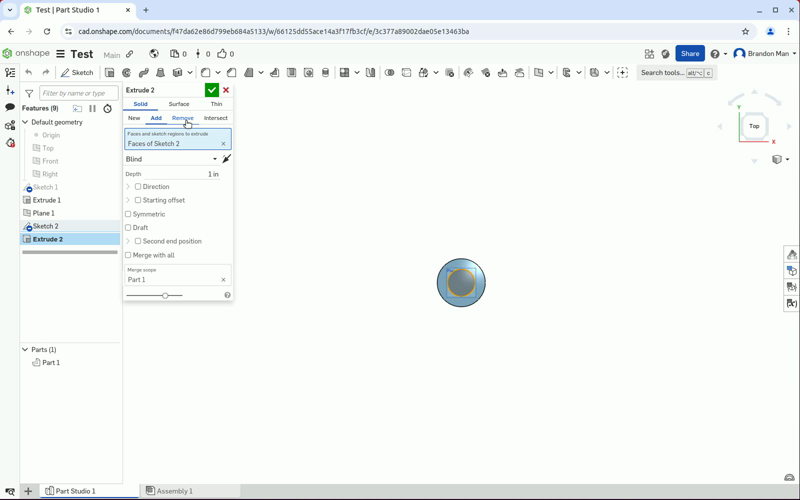
click(186, 120)
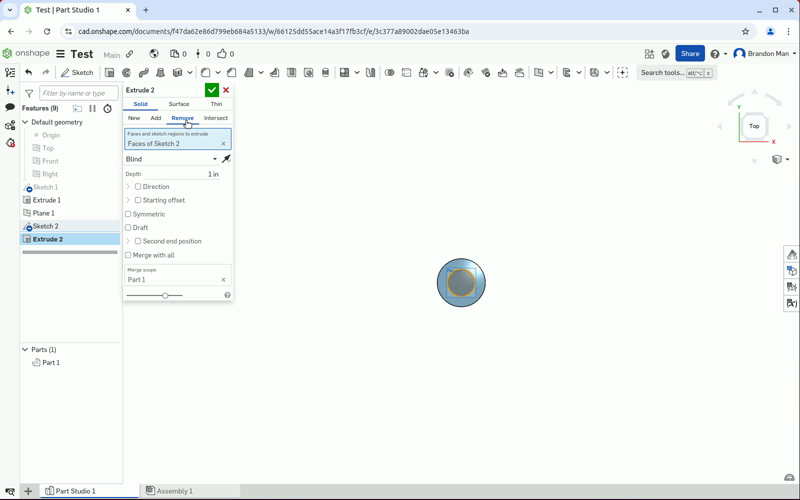
key(tab, 4)
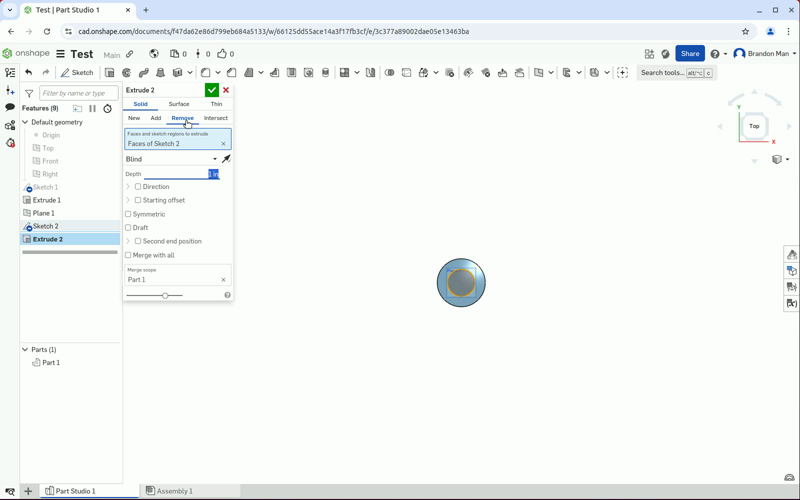
text(13.239)
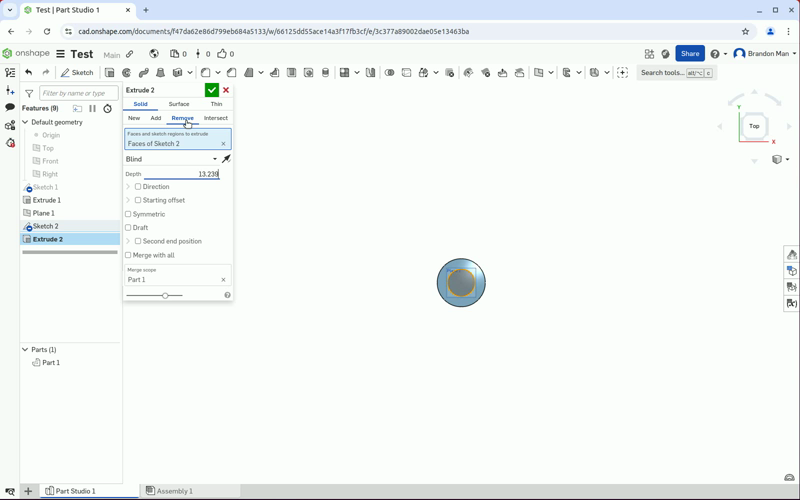
key(tab, 6)
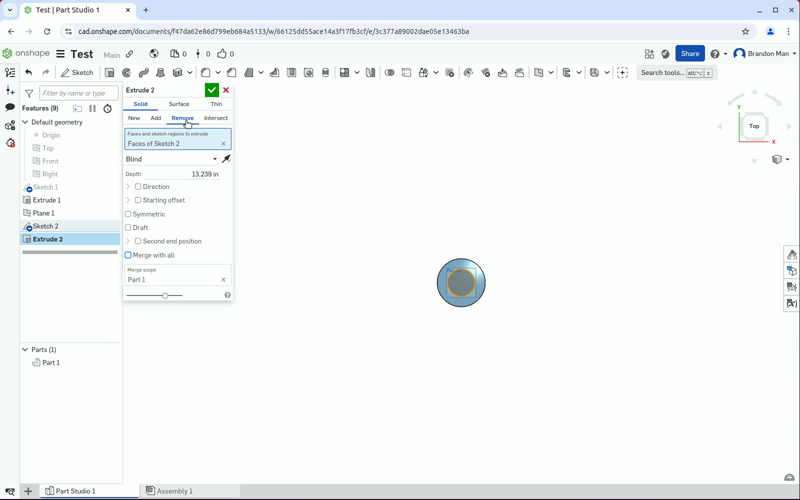
key(space)
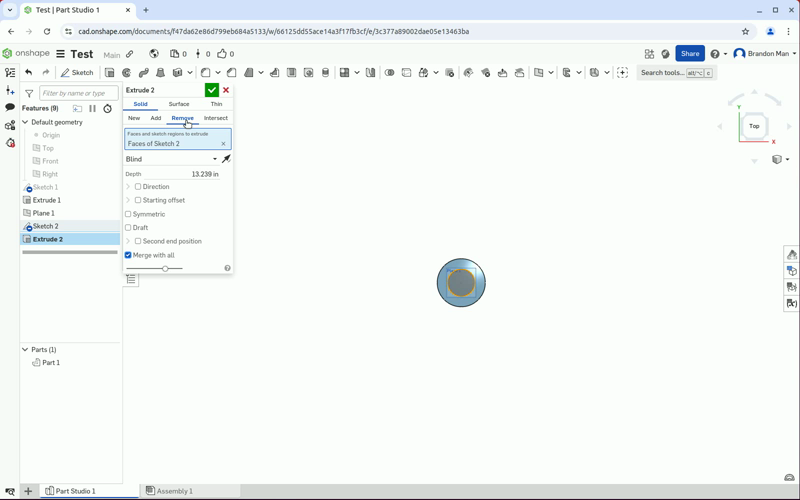
key(enter)
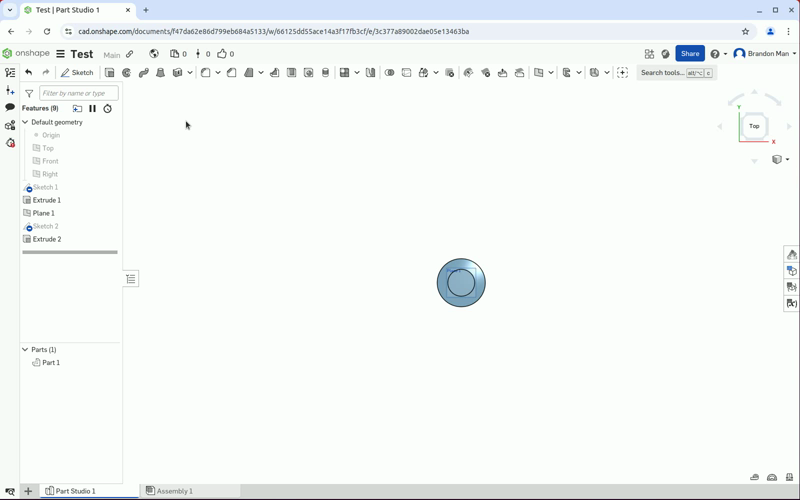
key(shift+h)
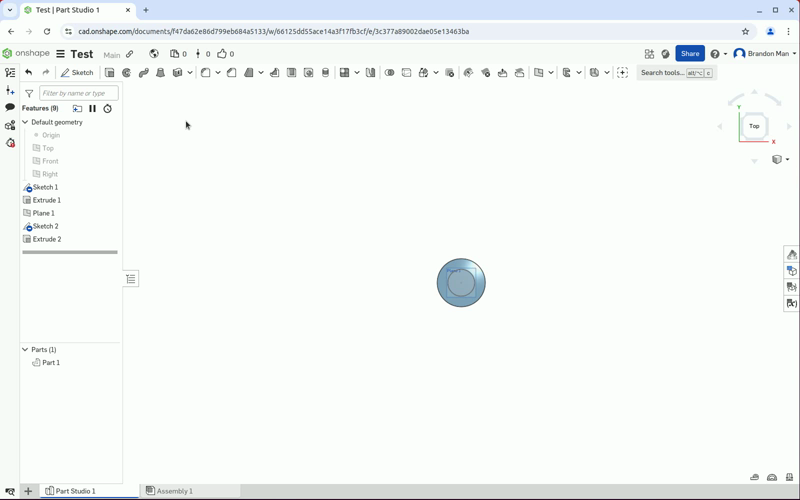
key(shift+h)
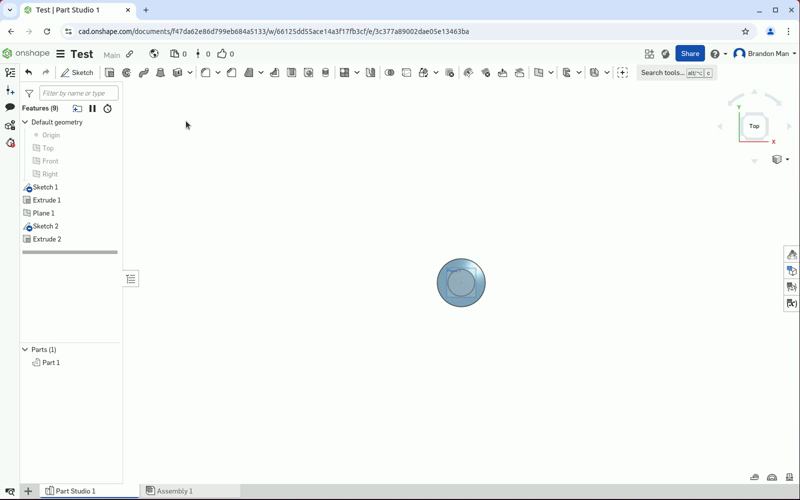
key(shift+7)
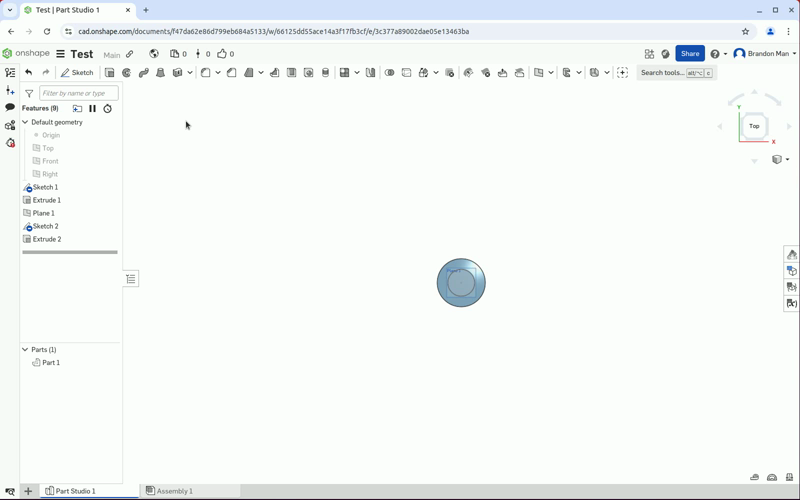
key(up, 3)
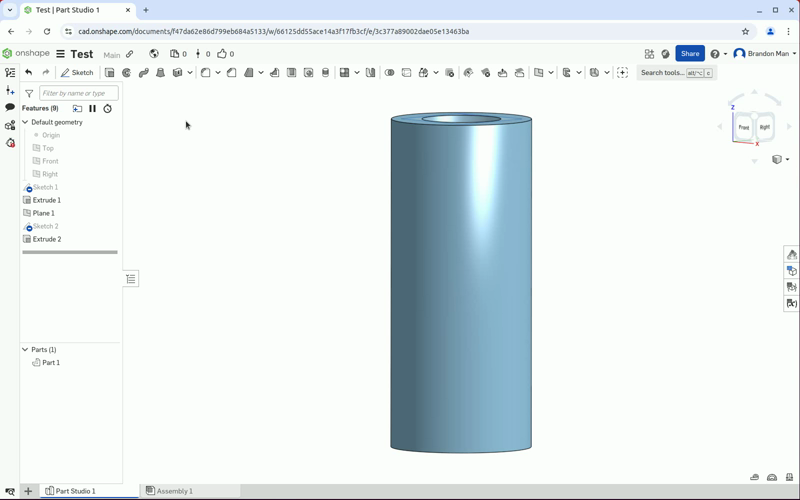
key(left, 3)
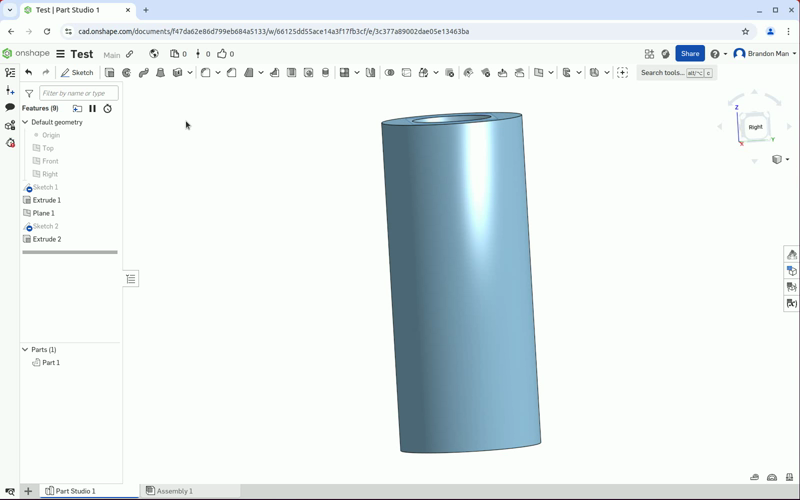
key(right, 3)
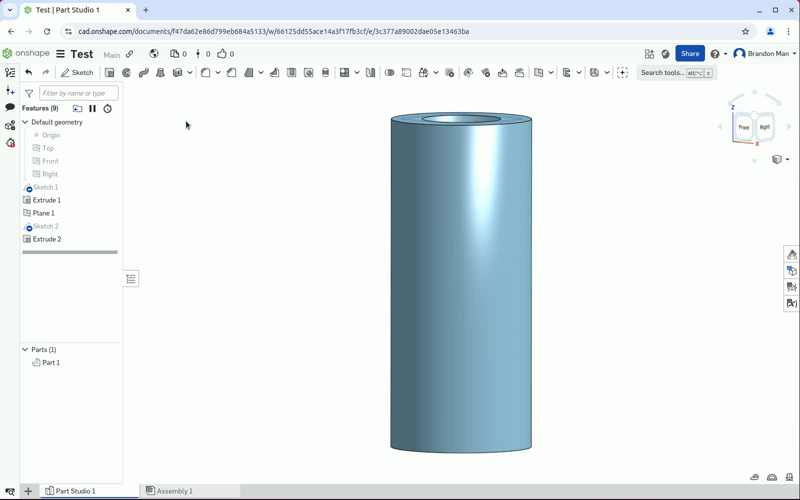
key(down, 3)
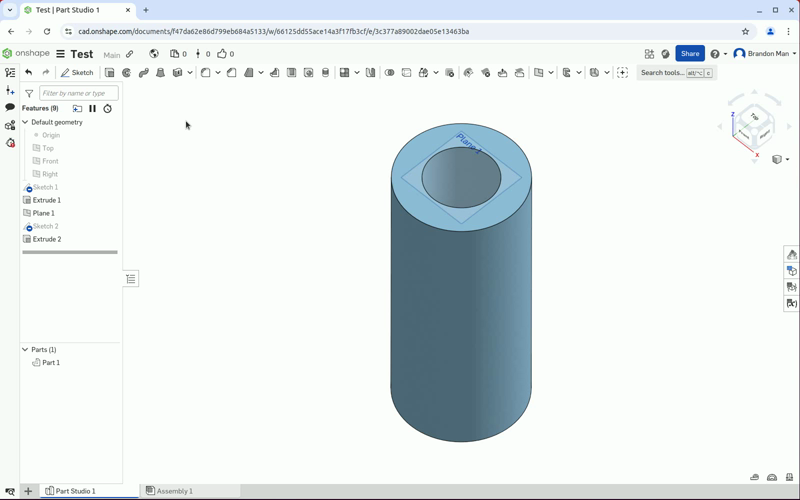
mouse_move(73, 189)
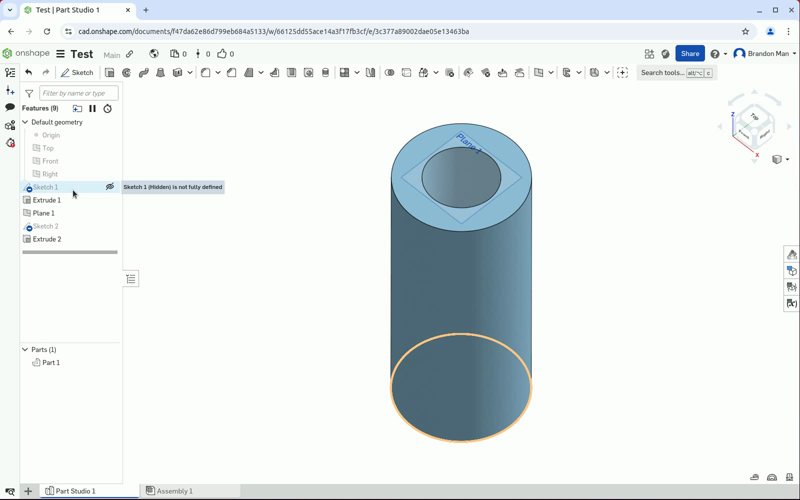
click(73, 189)